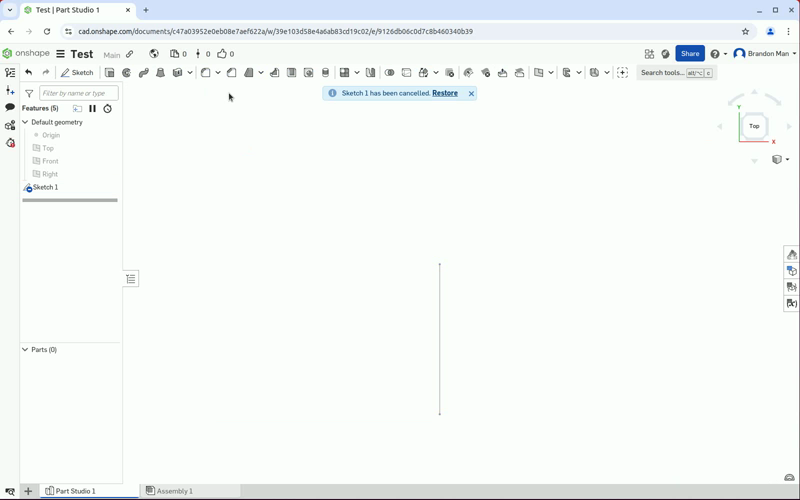
key(shift+h)
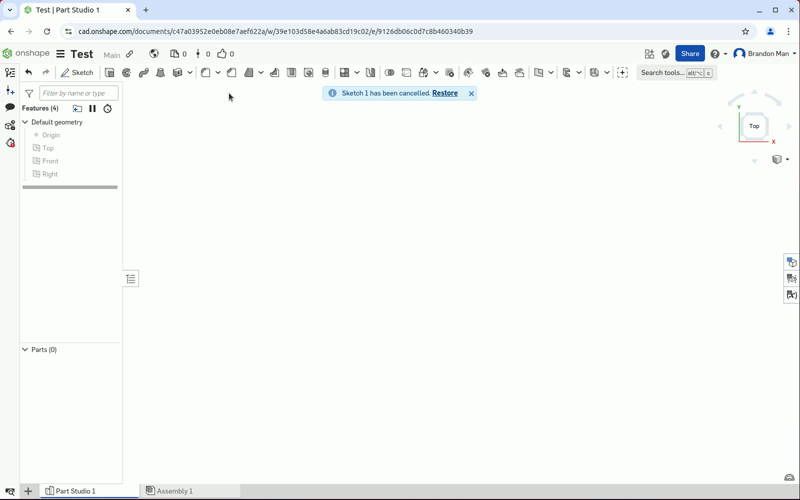
mouse_move(73, 352)
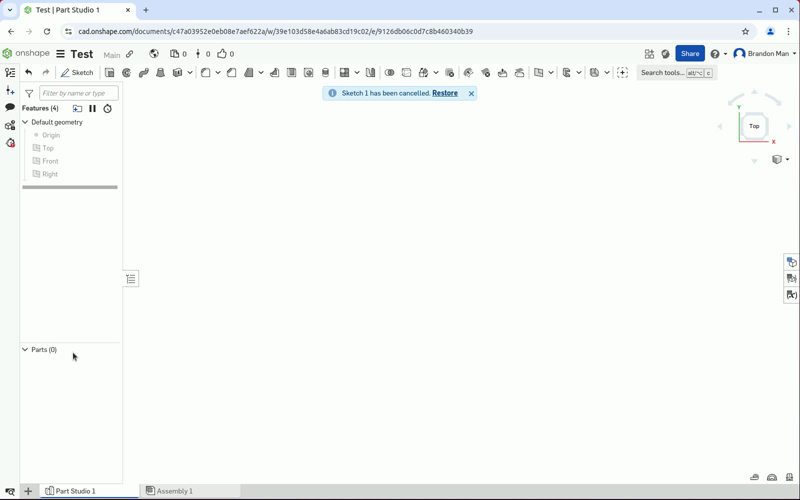
key(y)
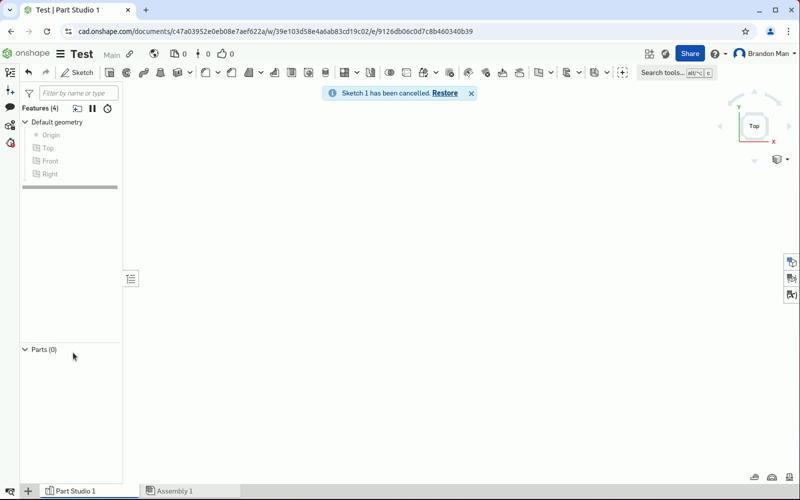
key(shift+p)
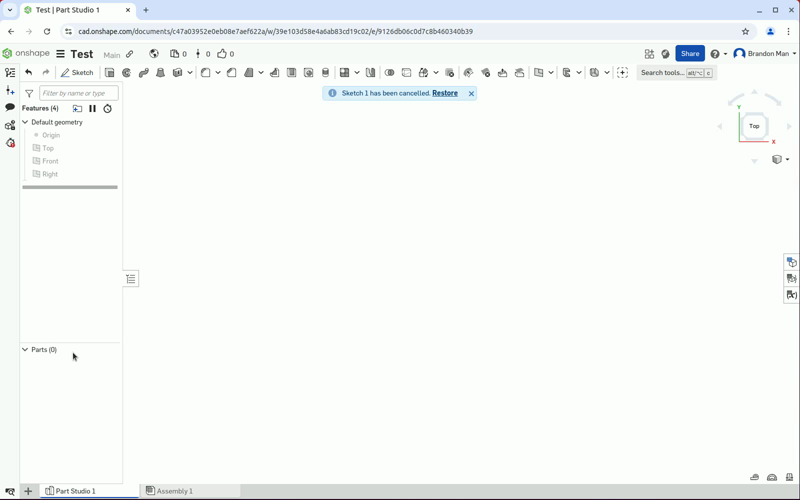
key(space)
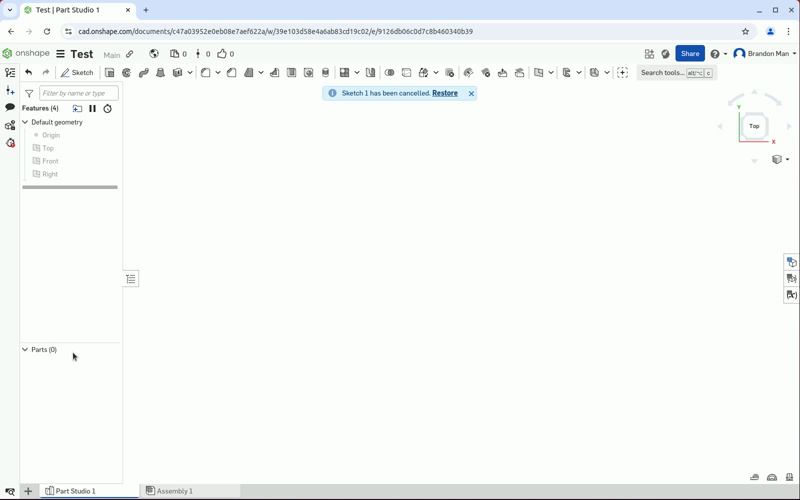
key_down(shift)
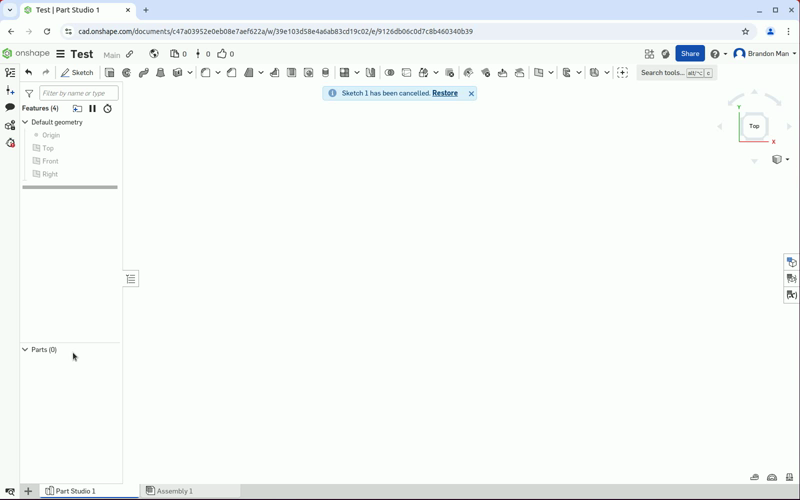
key(up)
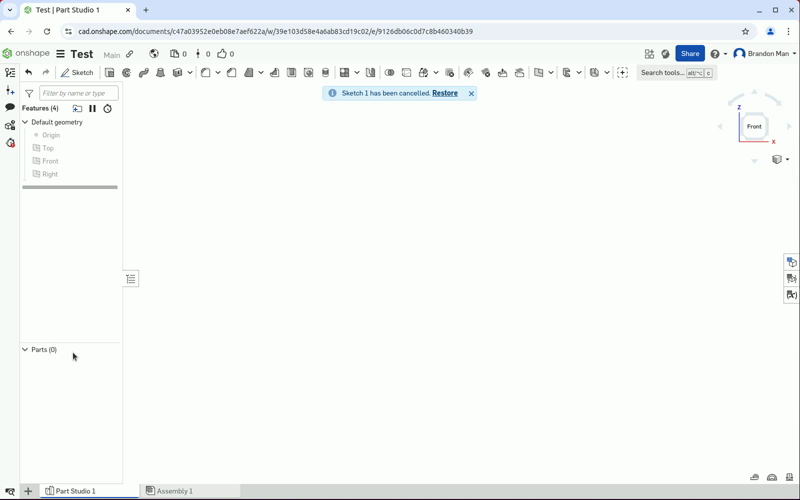
key_up(shift)
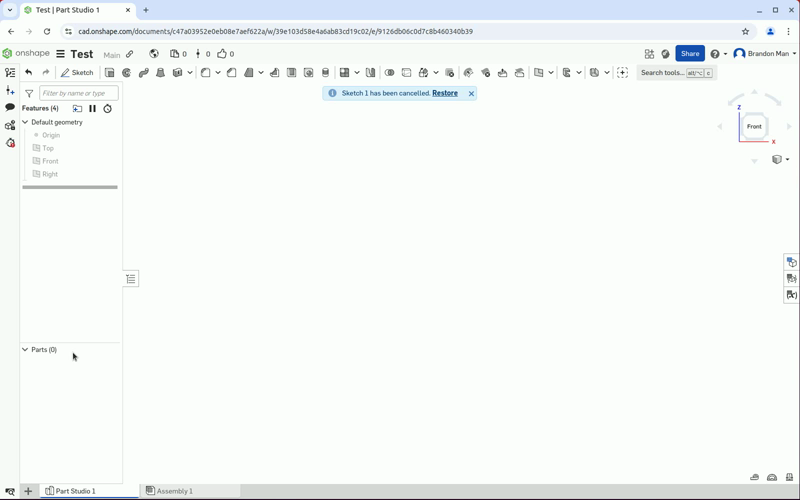
mouse_move(73, 352)
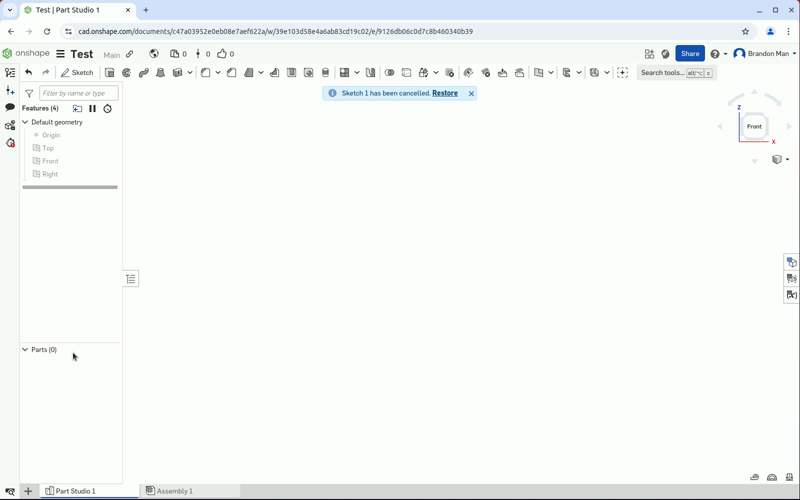
key(shift+y)
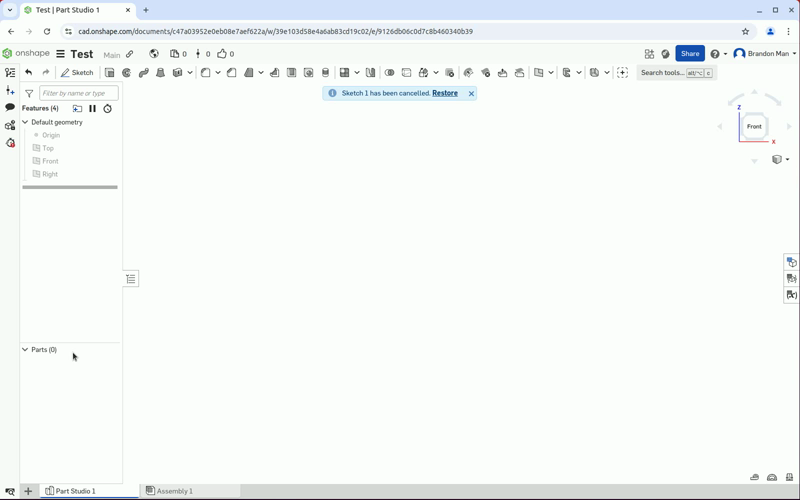
key(shift+s)
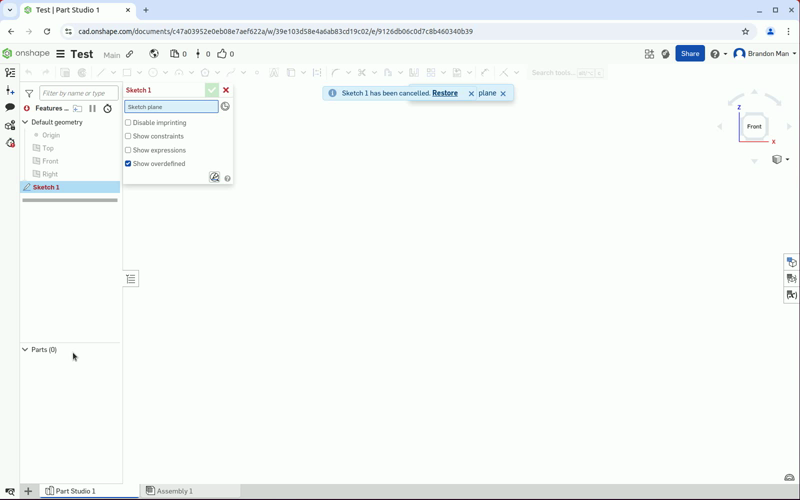
mouse_move(73, 163)
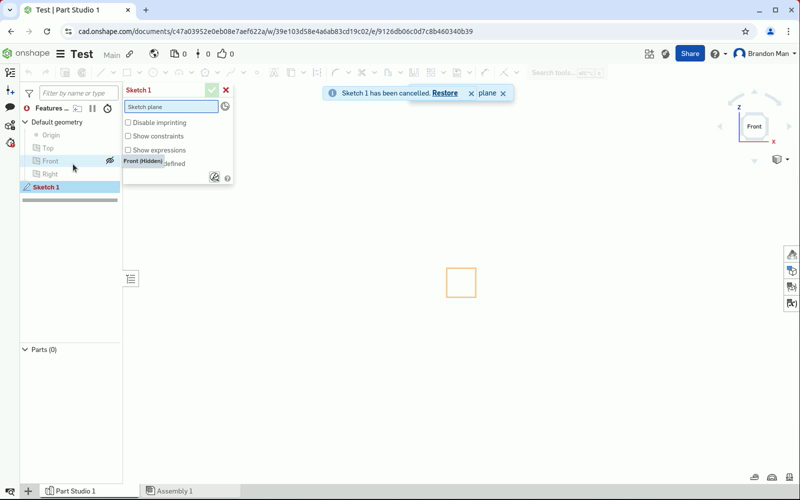
click(73, 163)
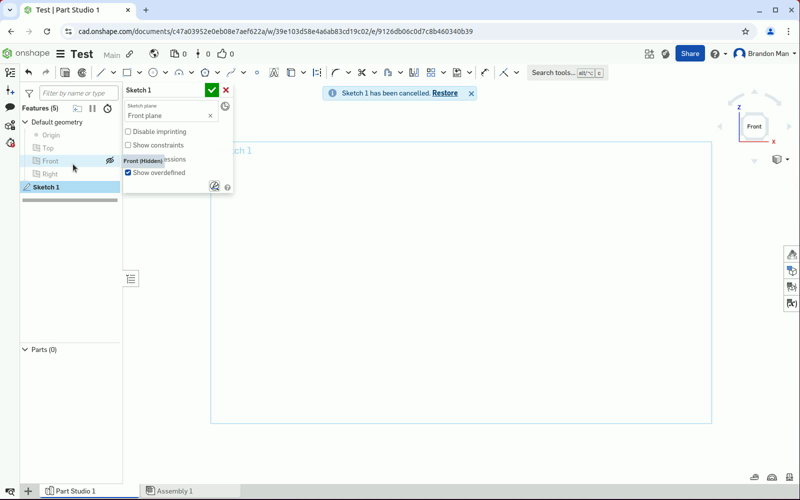
mouse_move(73, 352)
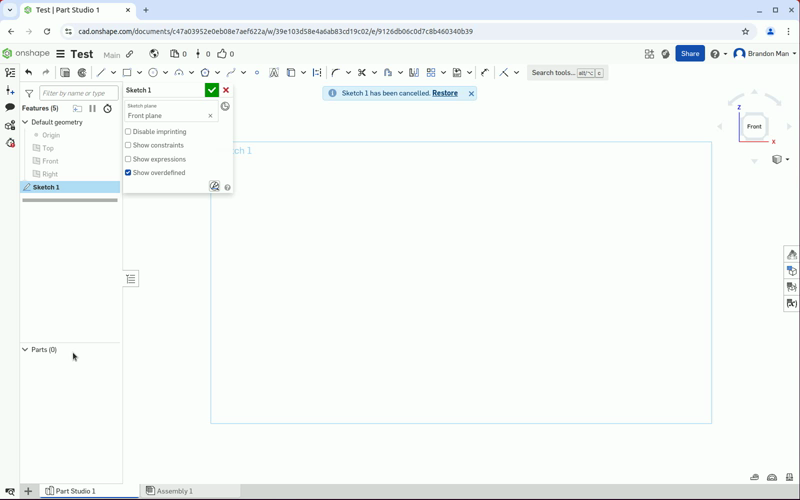
key(y)
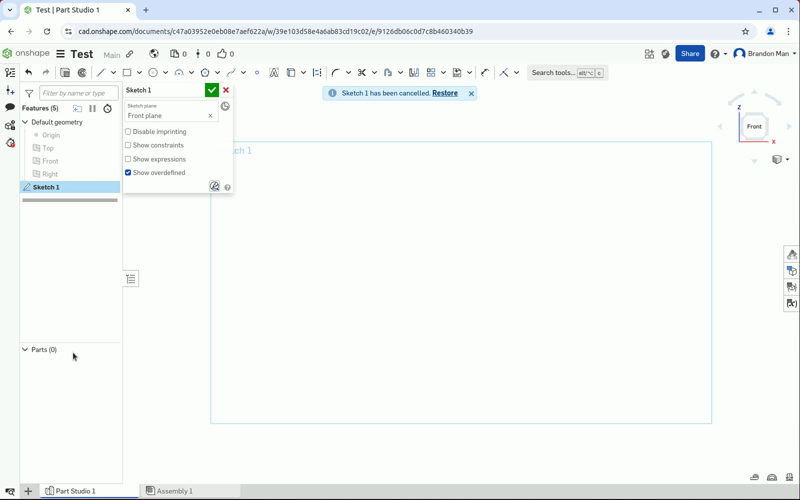
key(l)
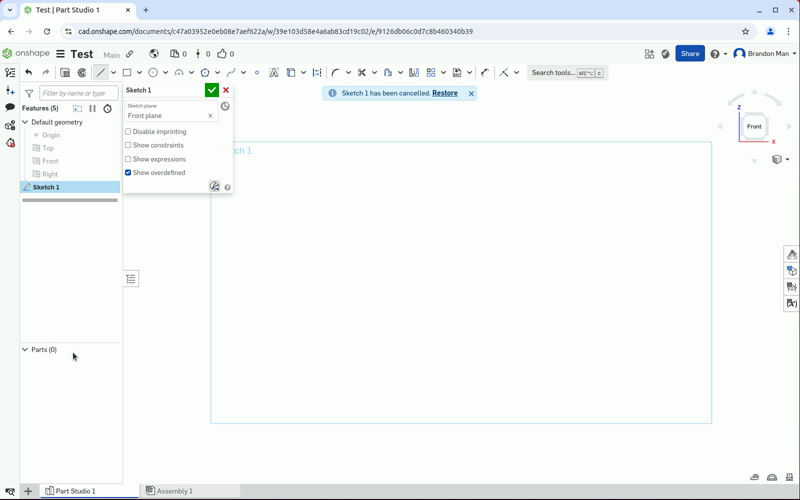
key_down(shift)
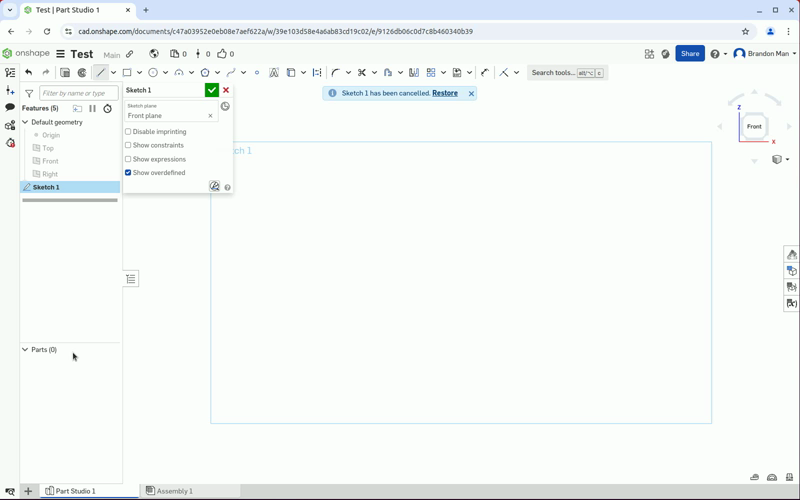
mouse_move(460, 308)
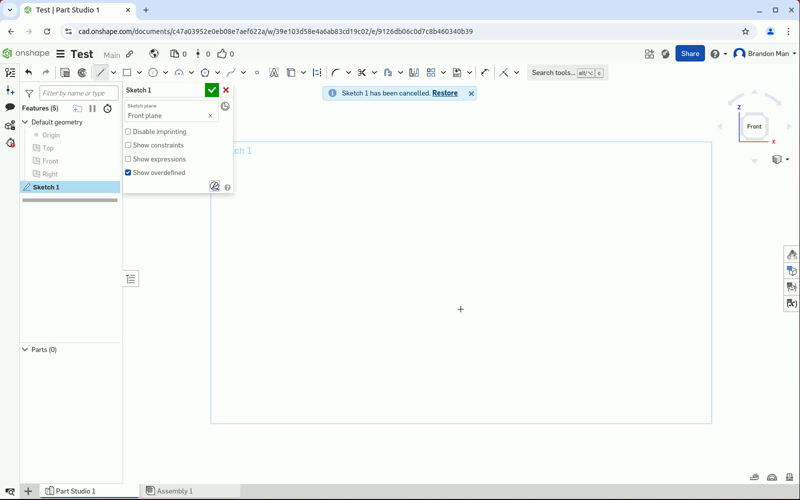
click(460, 308)
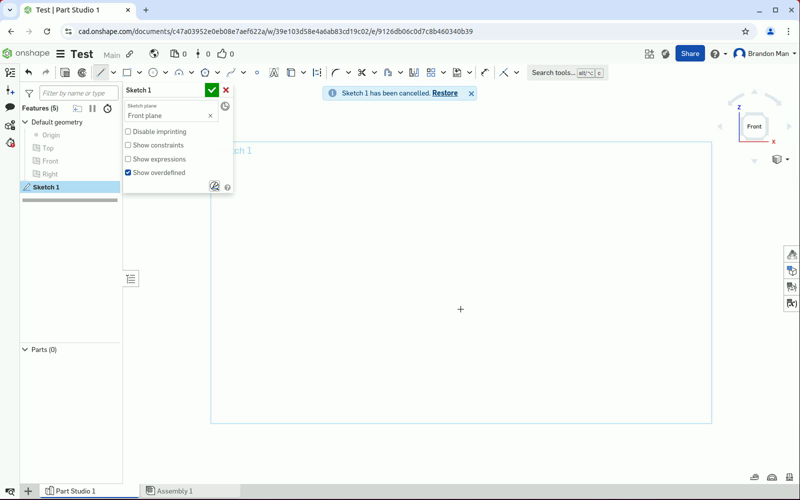
key_up(shift)
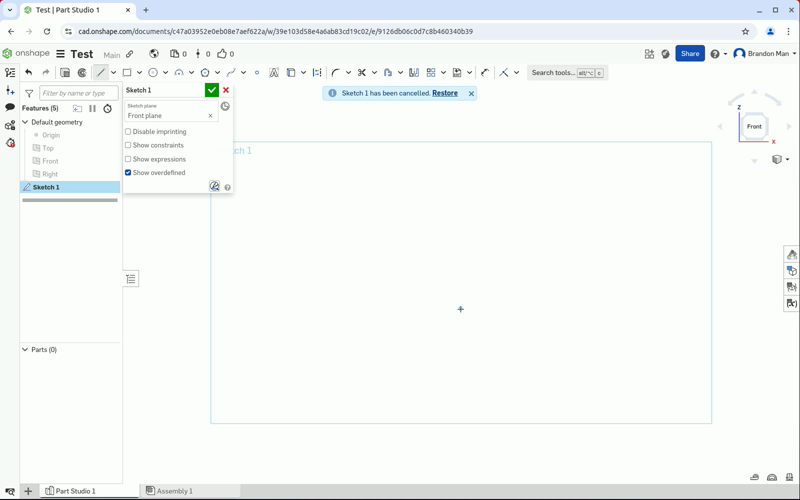
key_down(shift)
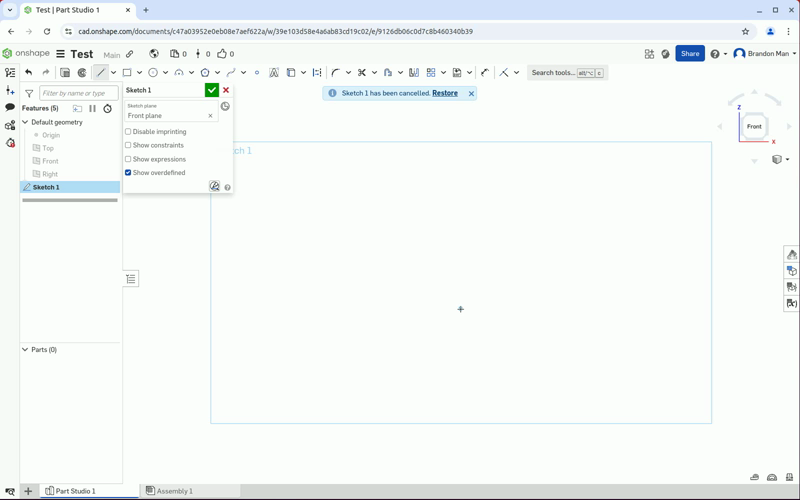
mouse_move(573, 308)
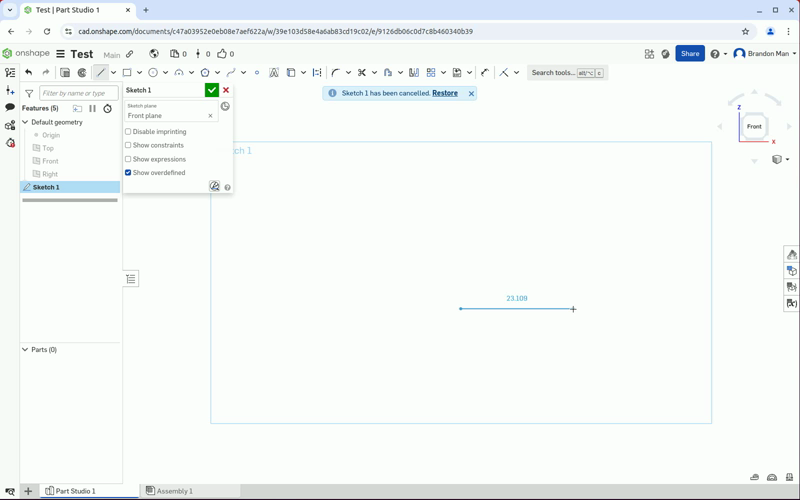
click(573, 308)
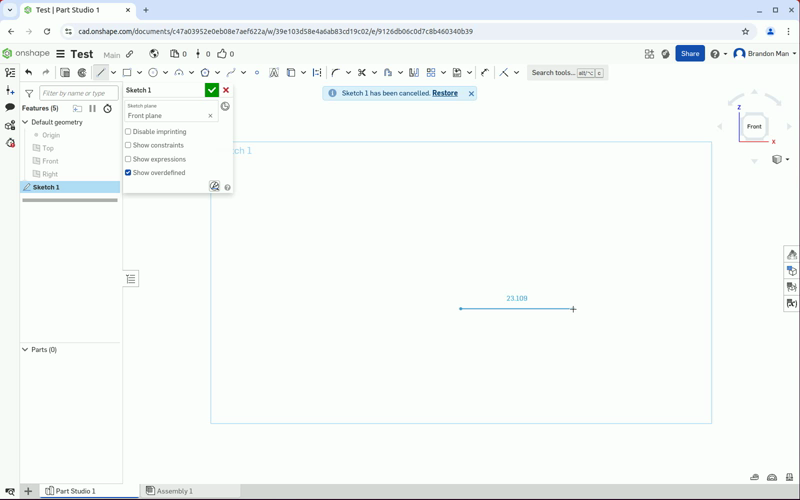
key_up(shift)
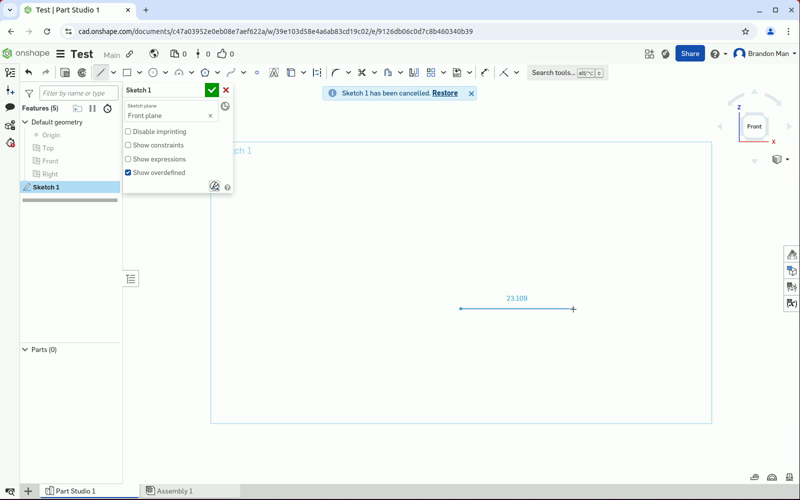
key_down(shift)
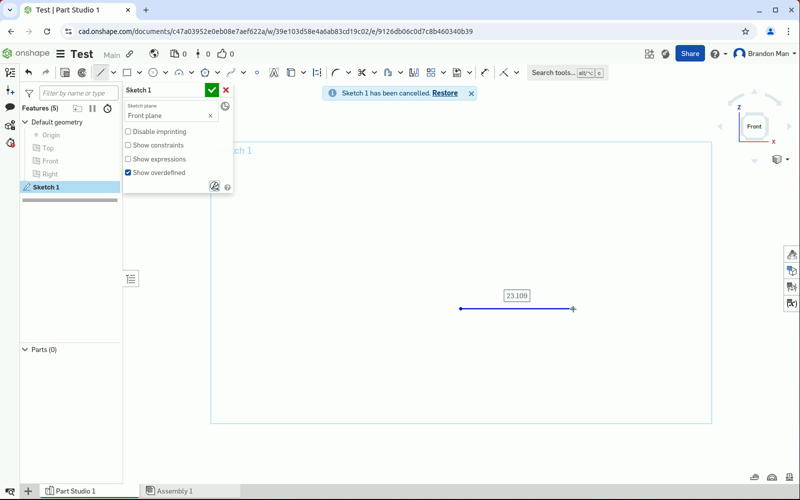
mouse_move(589, 308)
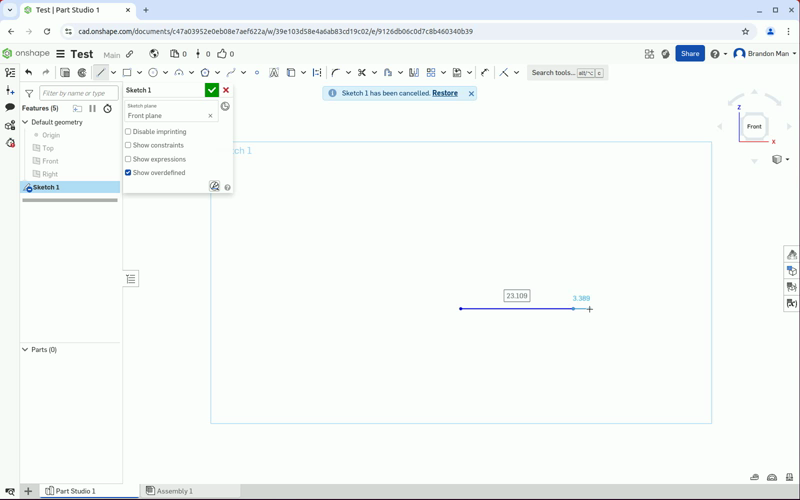
mouse_move(573, 282)
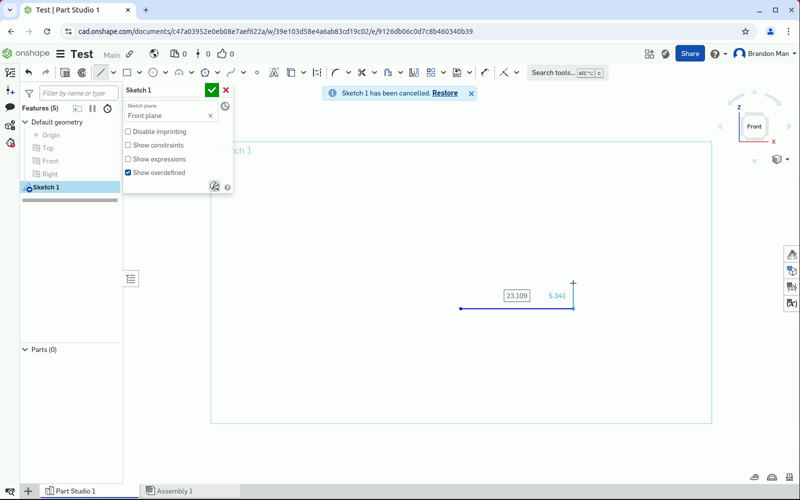
click(573, 282)
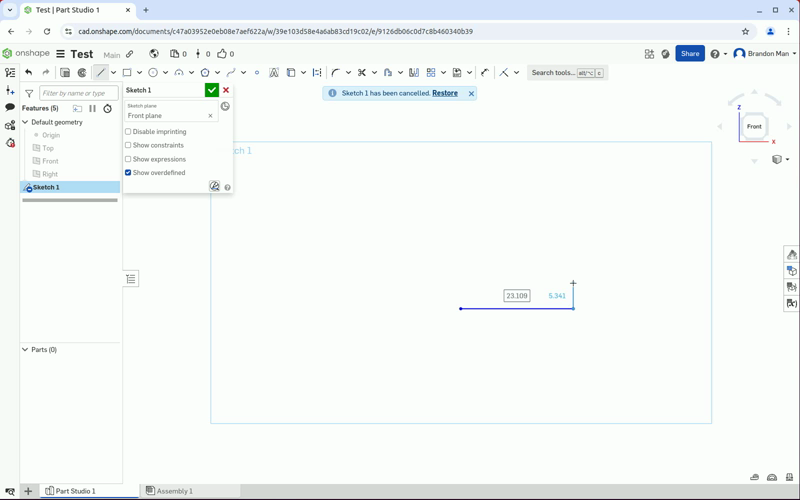
key_up(shift)
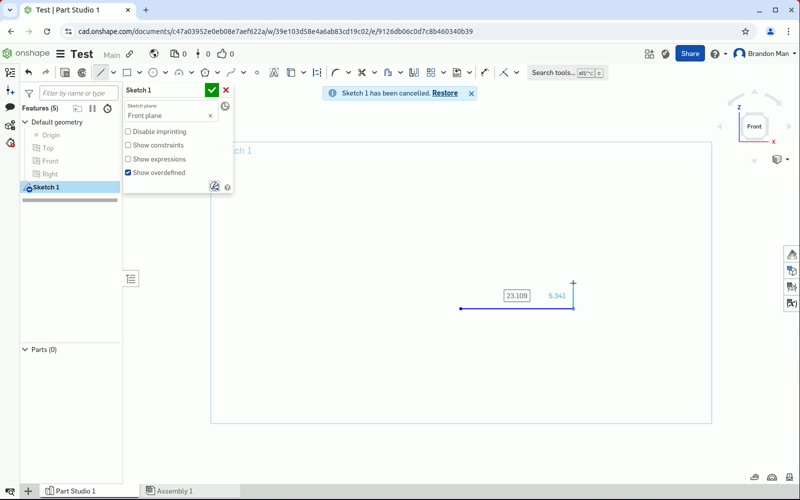
key_down(shift)
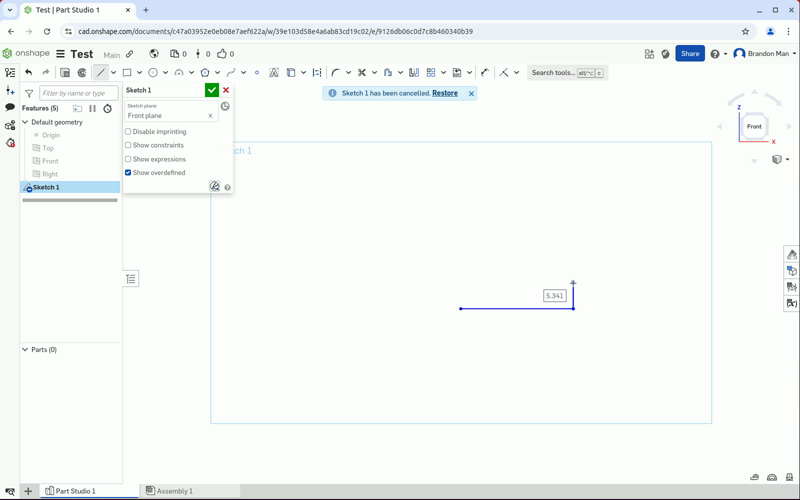
mouse_move(460, 282)
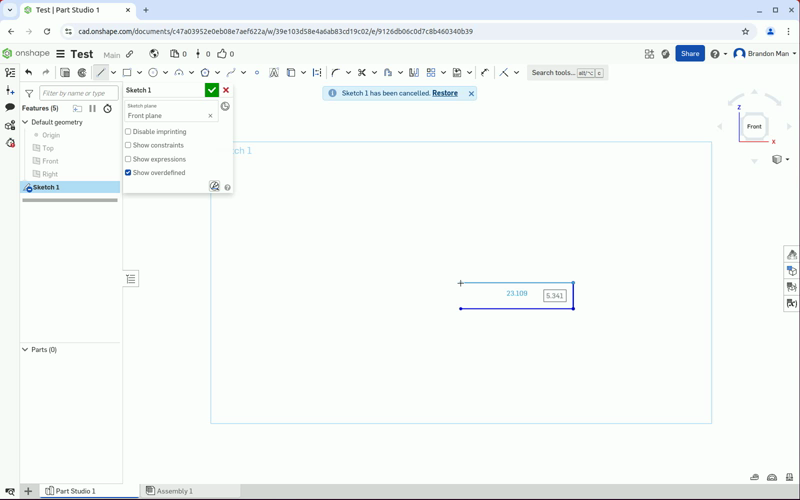
click(460, 282)
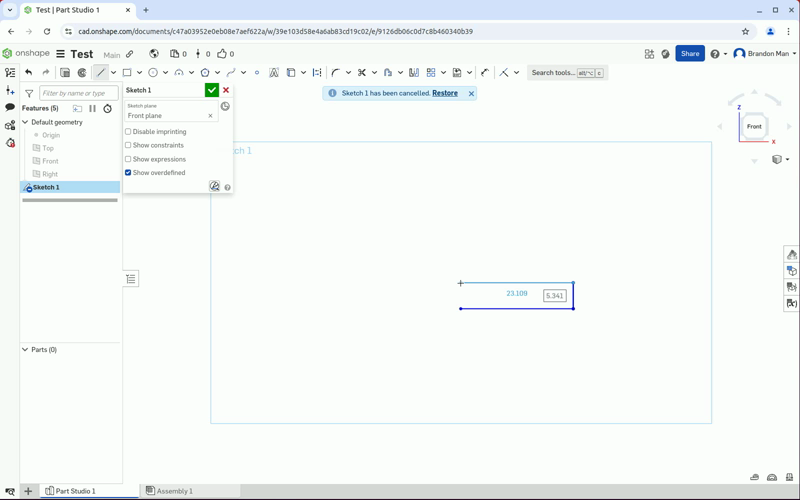
key_up(shift)
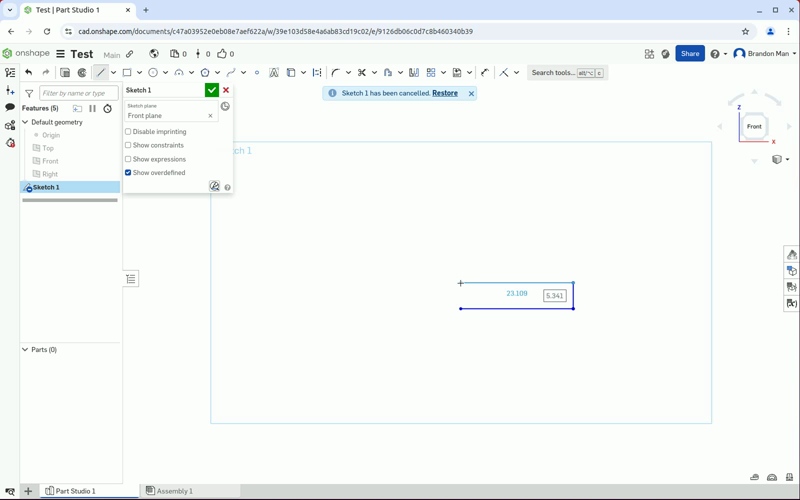
mouse_move(490, 282)
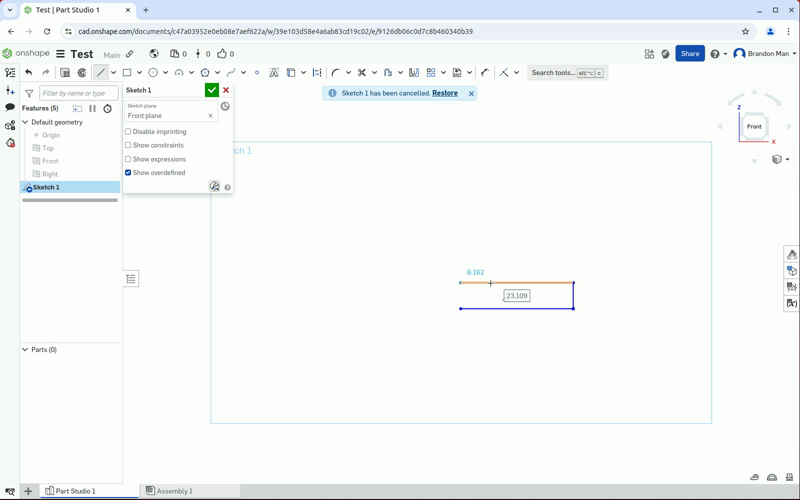
key_down(shift)
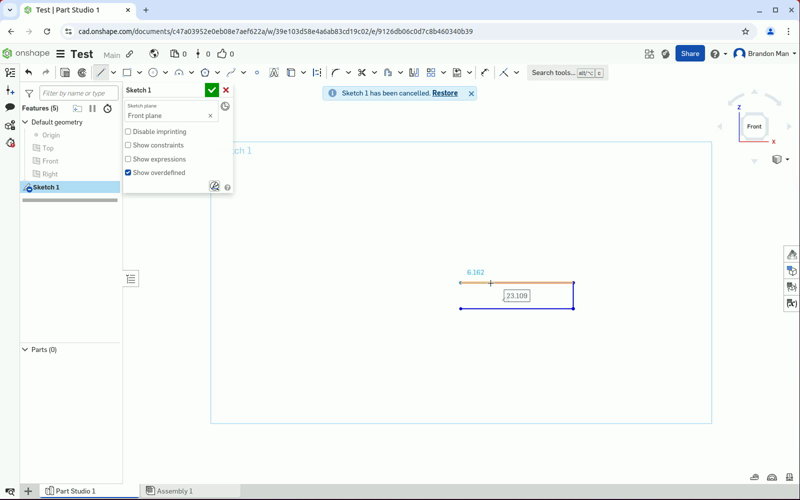
mouse_move(460, 308)
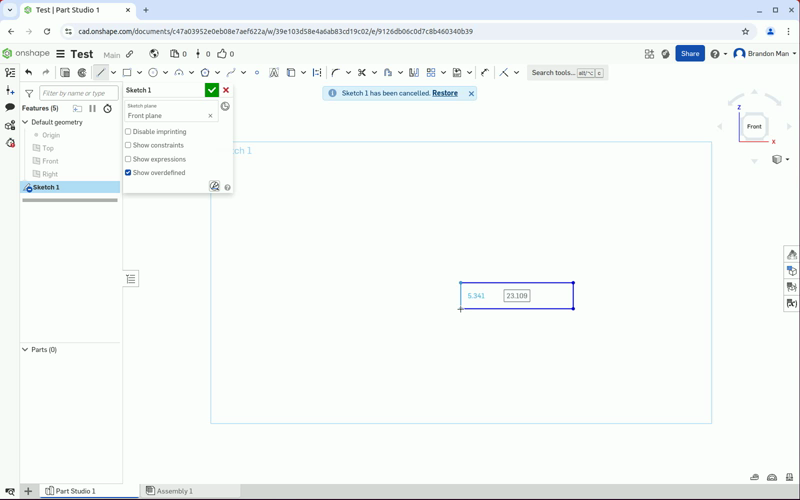
key_up(shift)
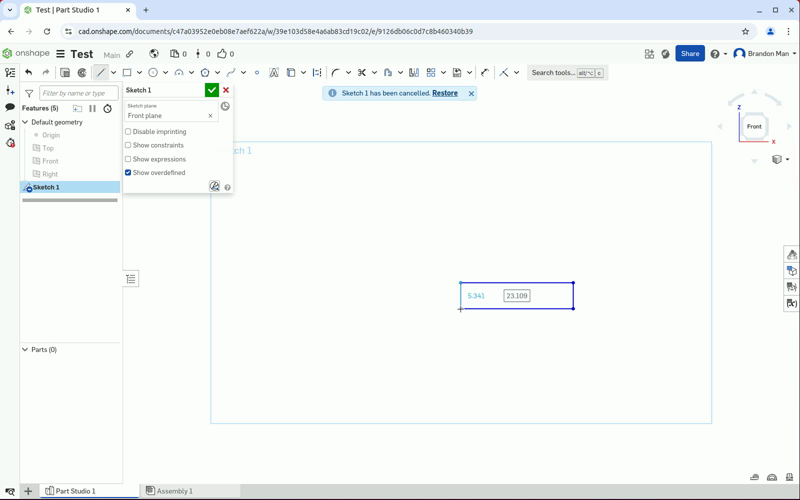
click(460, 308)
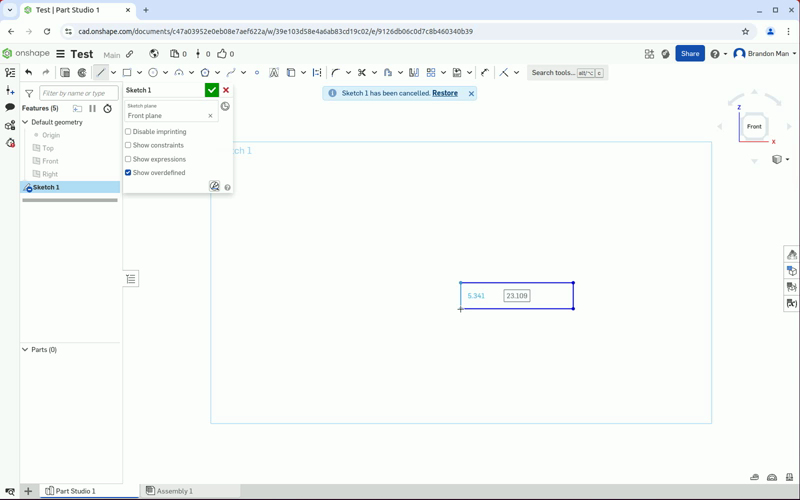
key(esc)
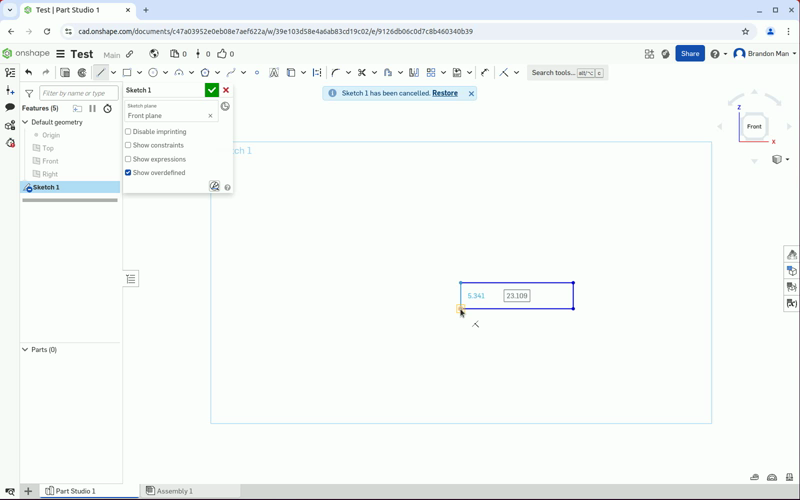
mouse_move(466, 303)
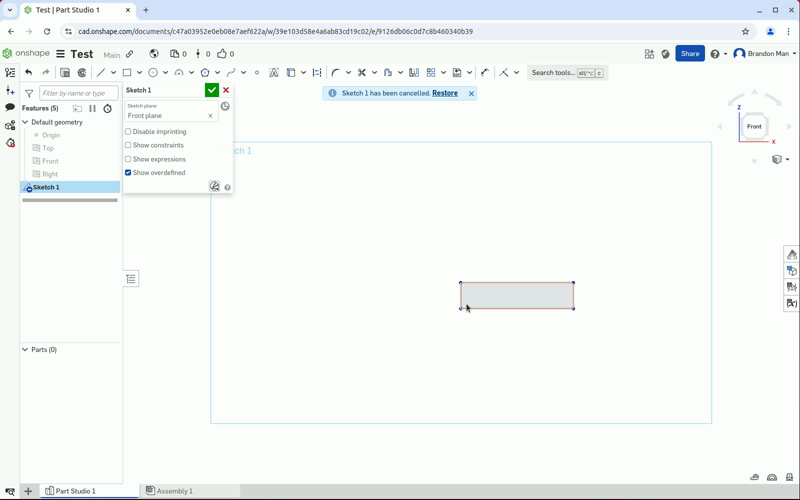
click(466, 303)
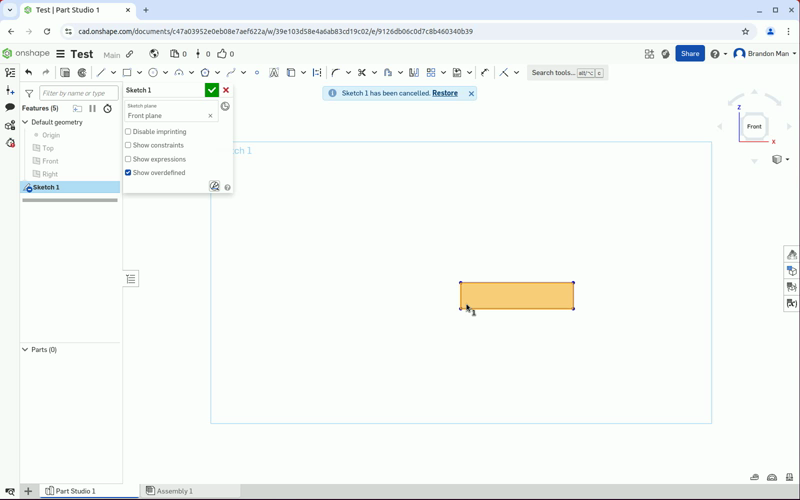
mouse_move(73, 352)
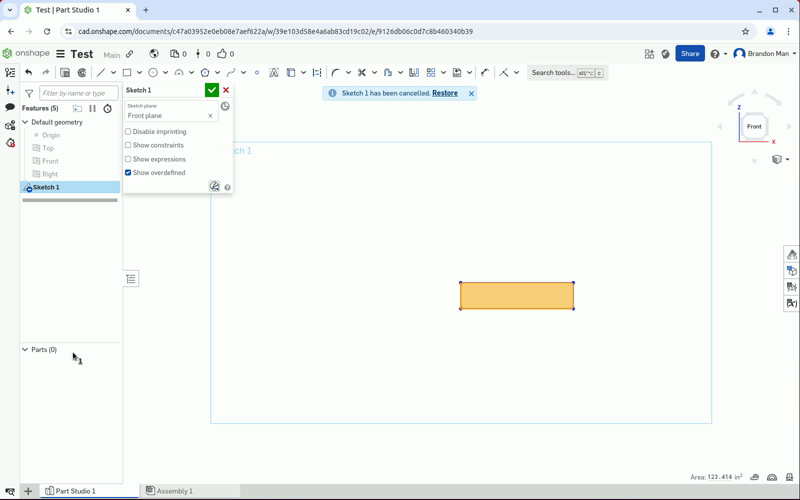
key(shift+y)
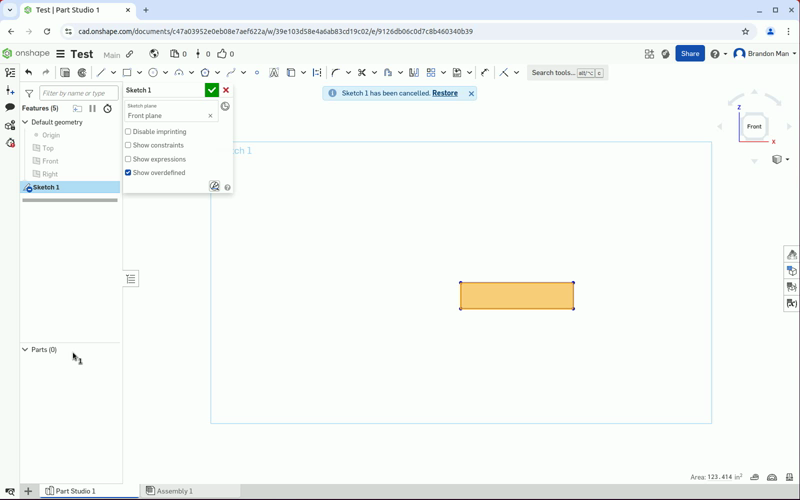
key(shift+e)
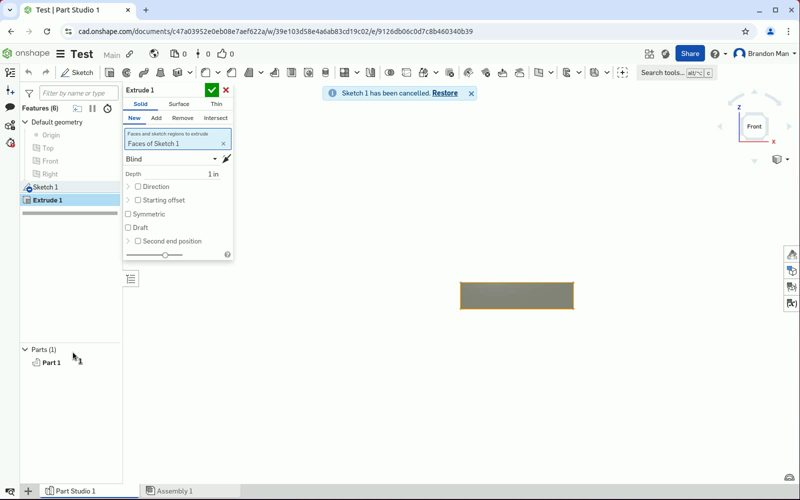
mouse_move(143, 106)
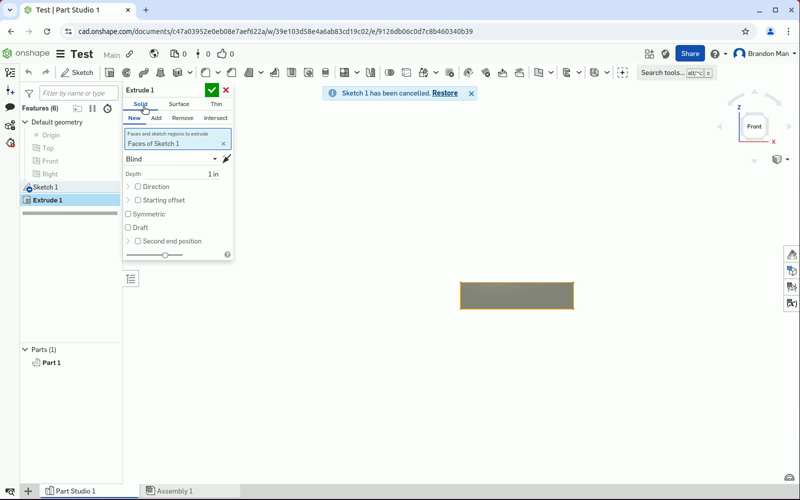
click(143, 106)
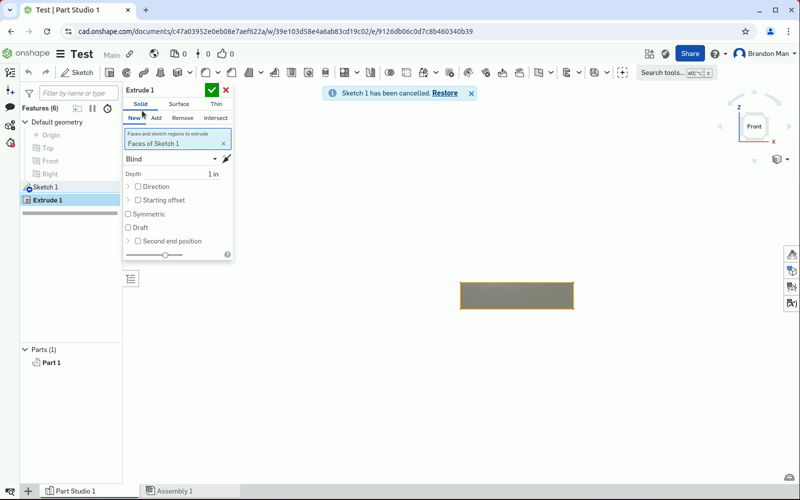
mouse_move(137, 120)
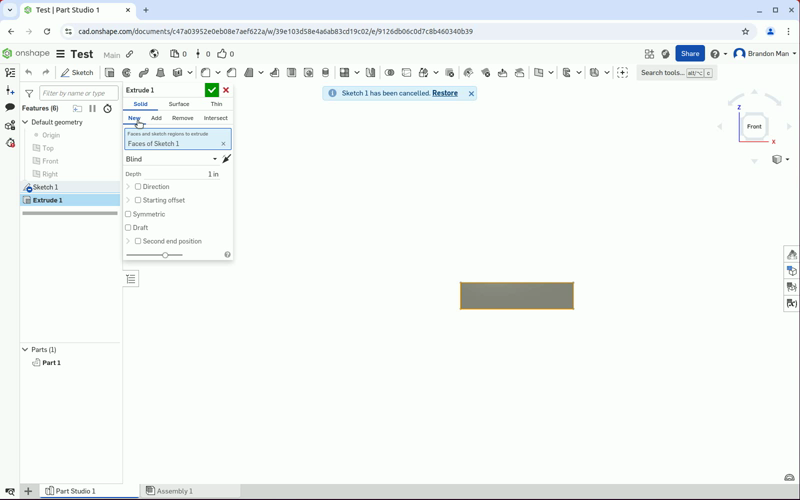
click(137, 120)
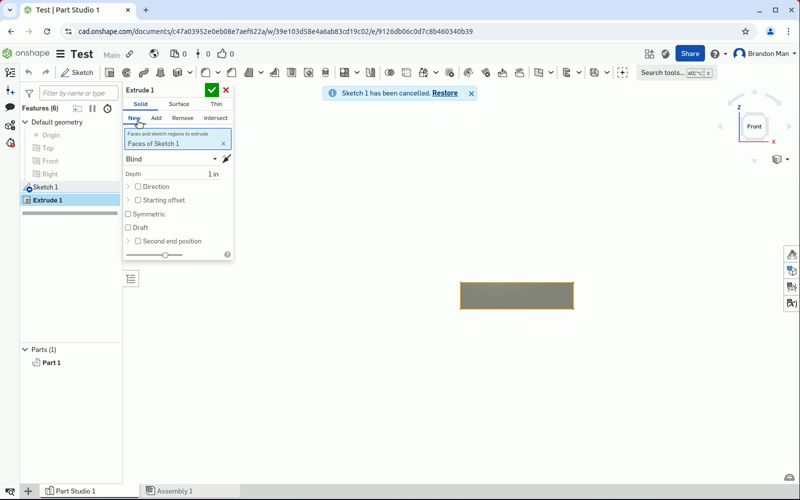
key(tab, 4)
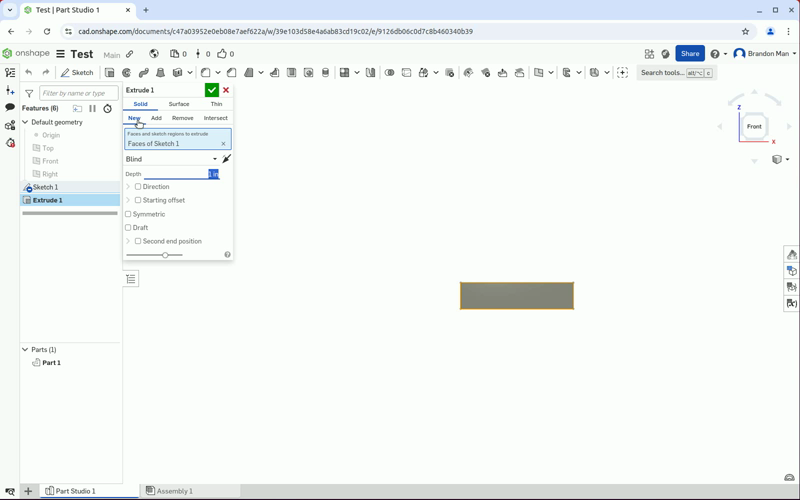
text(3.611)
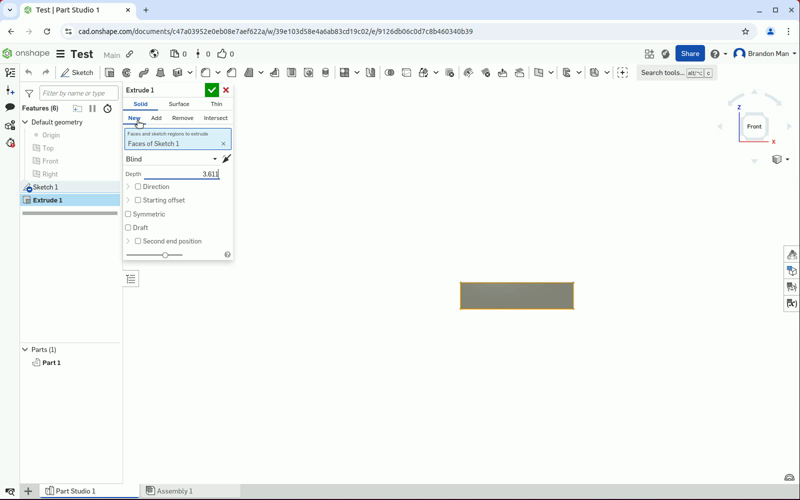
key(enter)
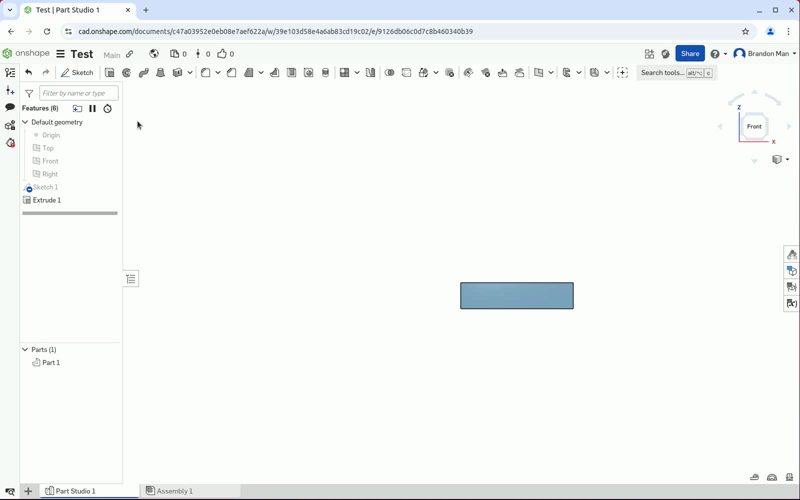
key(shift+h)
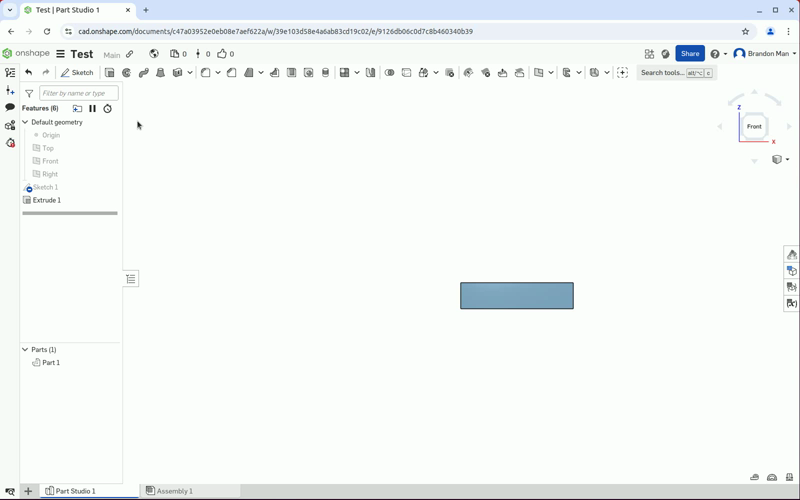
key(shift+h)
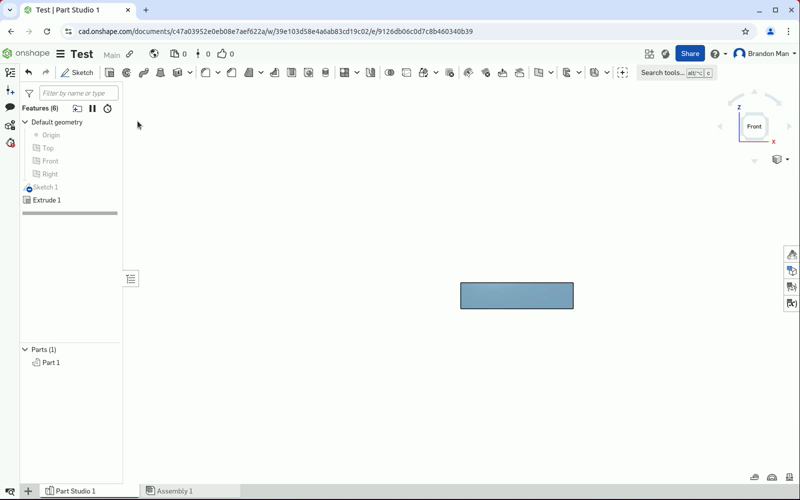
mouse_move(73, 189)
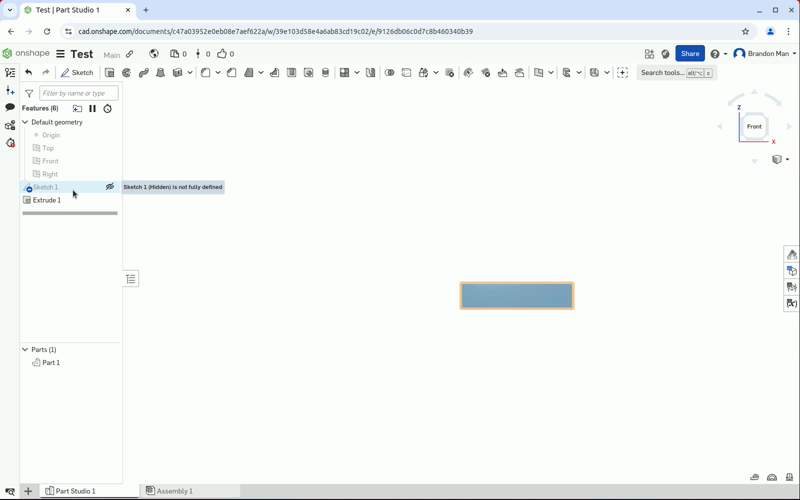
click(73, 189)
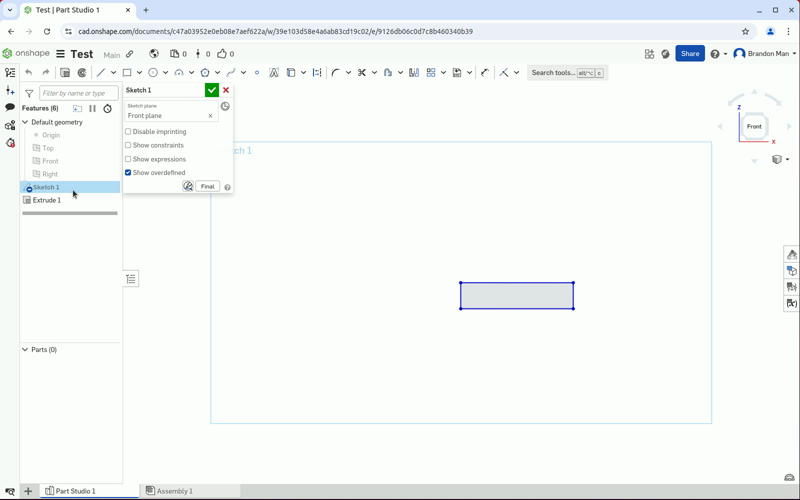
mouse_move(229, 92)
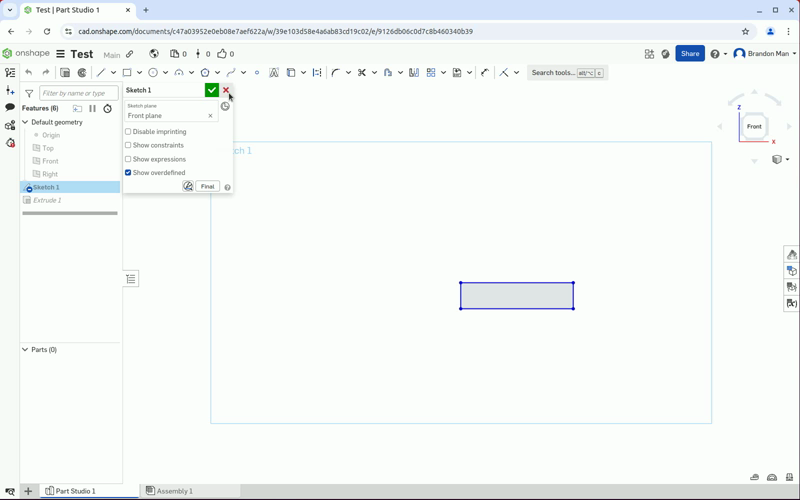
click(229, 92)
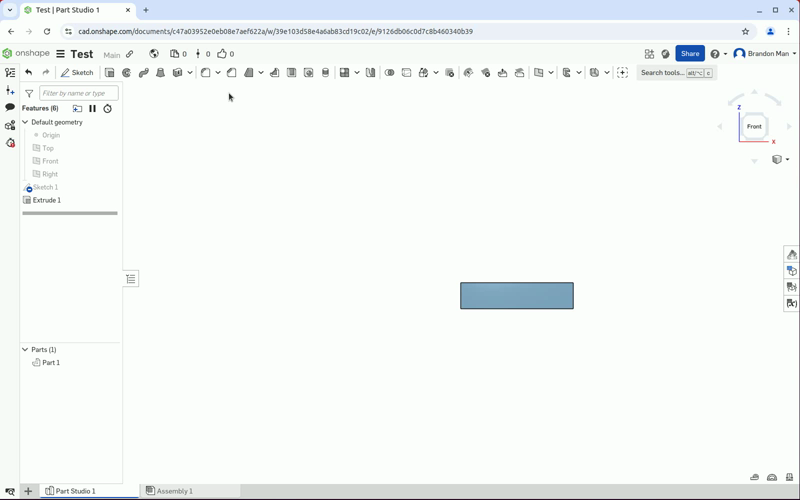
mouse_move(541, 75)
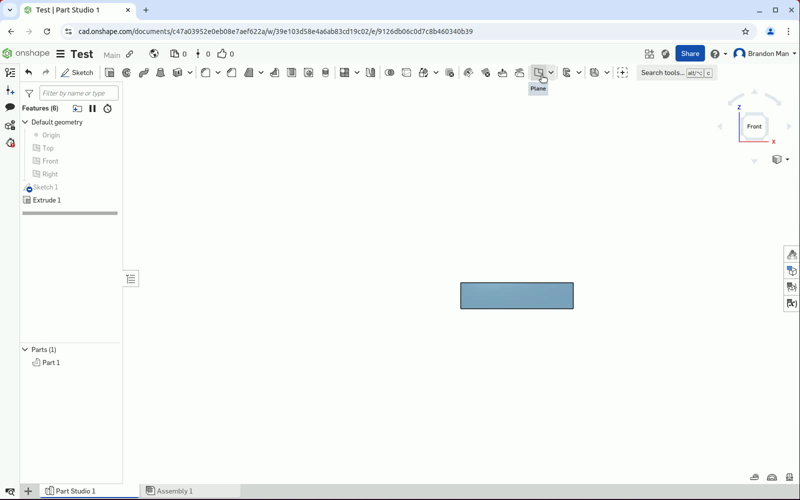
click(541, 75)
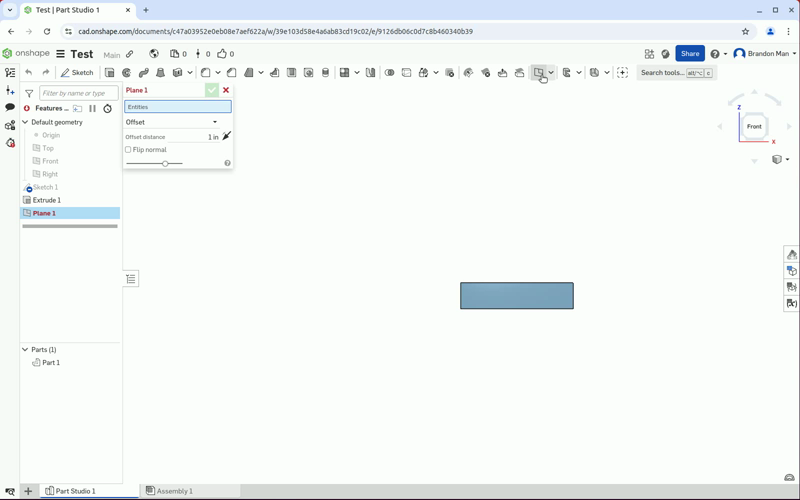
mouse_move(73, 163)
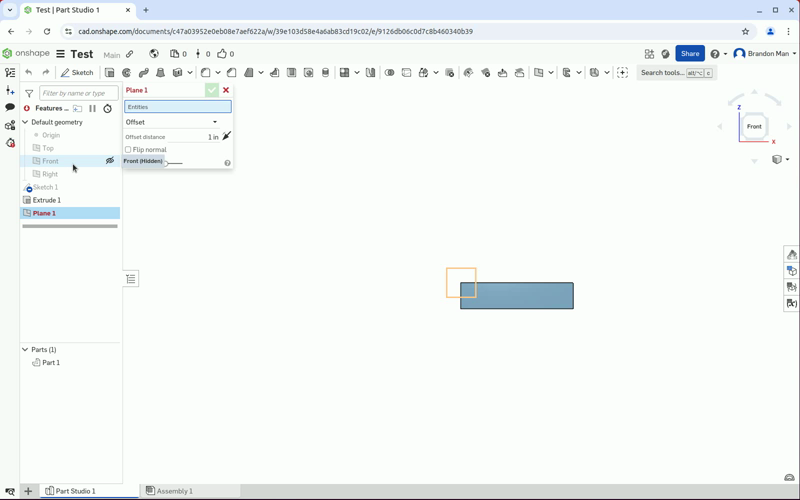
click(73, 163)
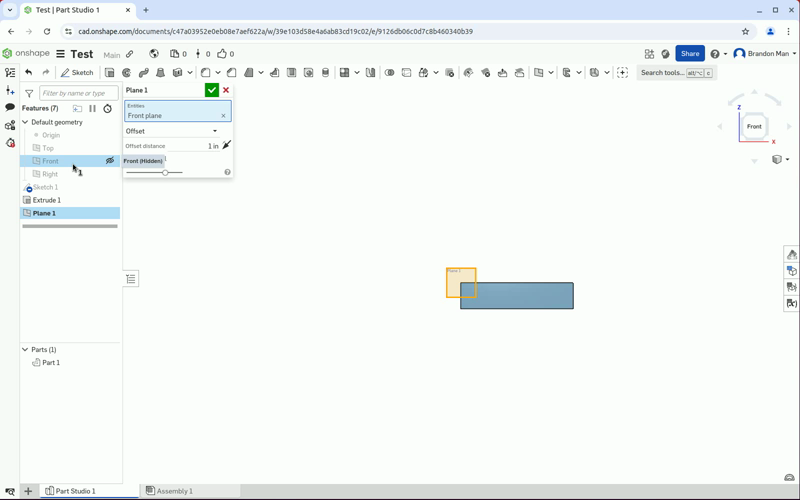
key(tab, 2)
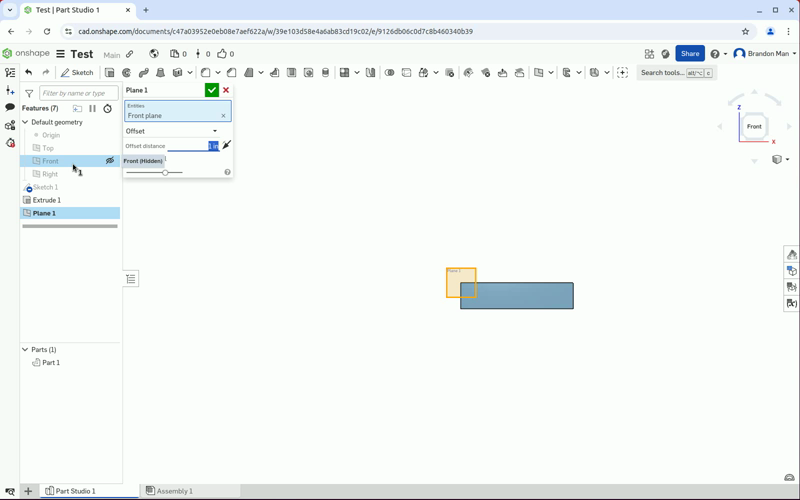
text(3.605)
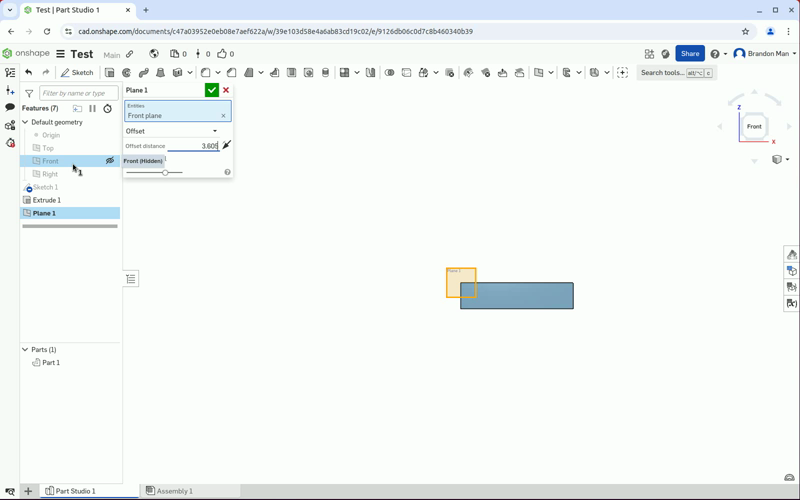
key(enter, 2)
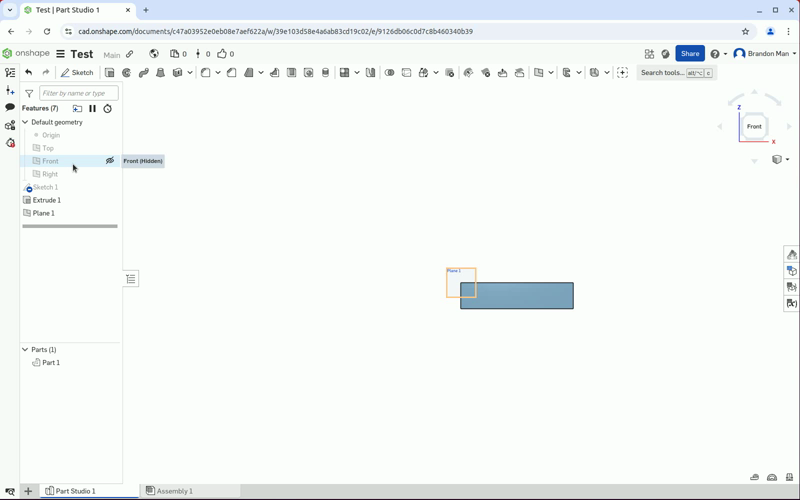
key(shift+s)
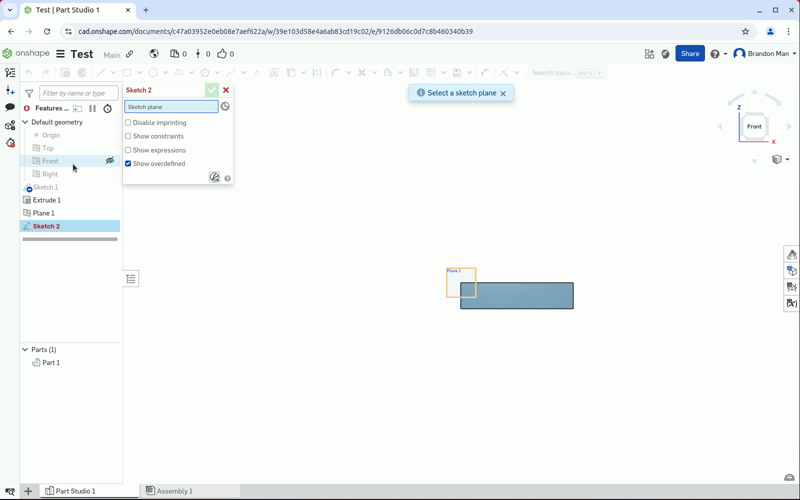
mouse_move(73, 215)
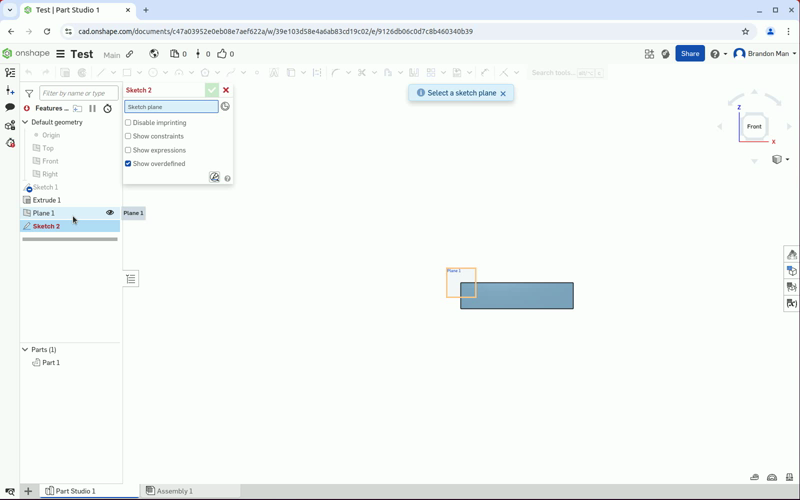
click(73, 215)
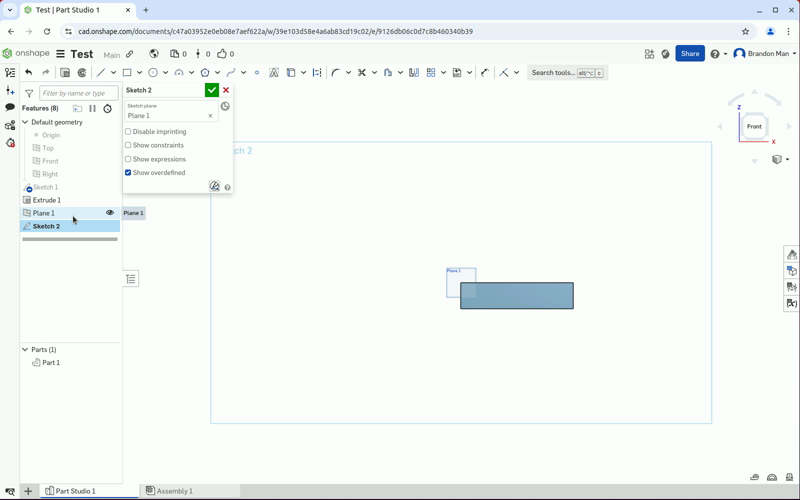
mouse_move(73, 352)
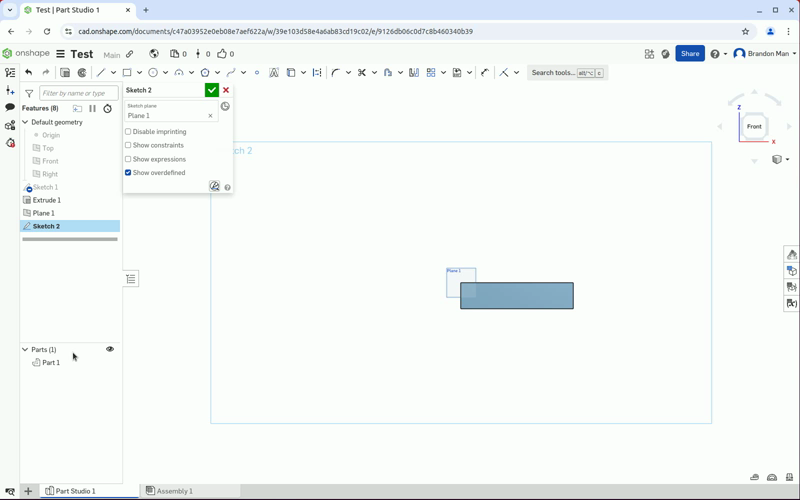
key(y)
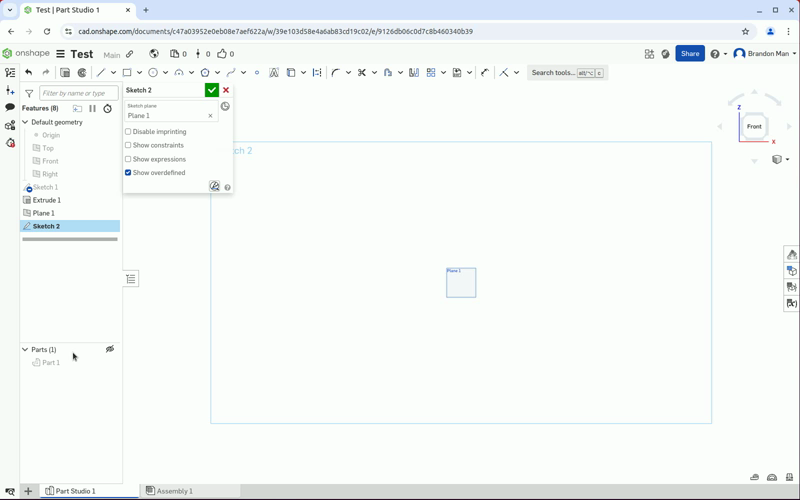
key(l)
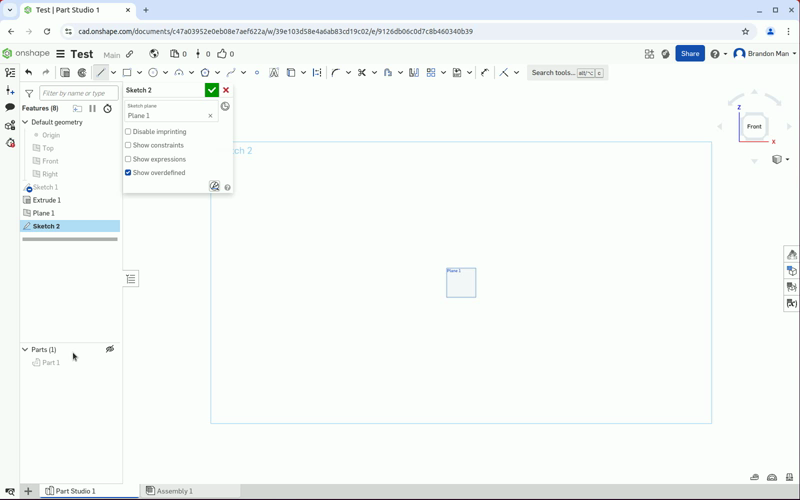
key_down(shift)
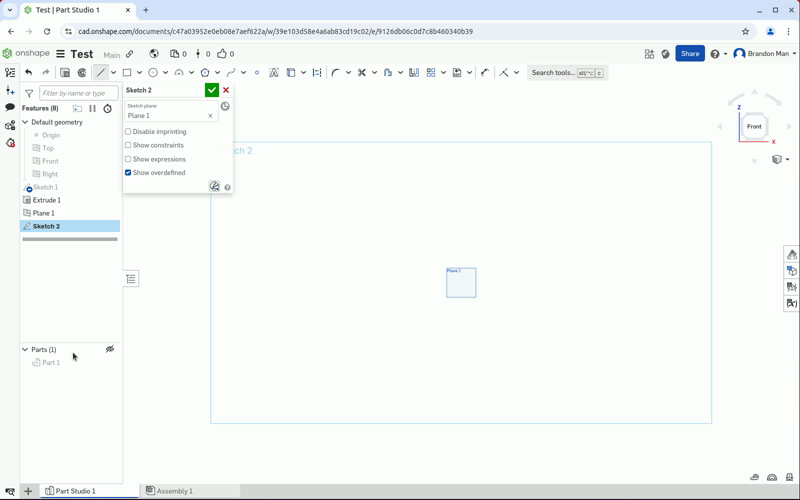
mouse_move(460, 308)
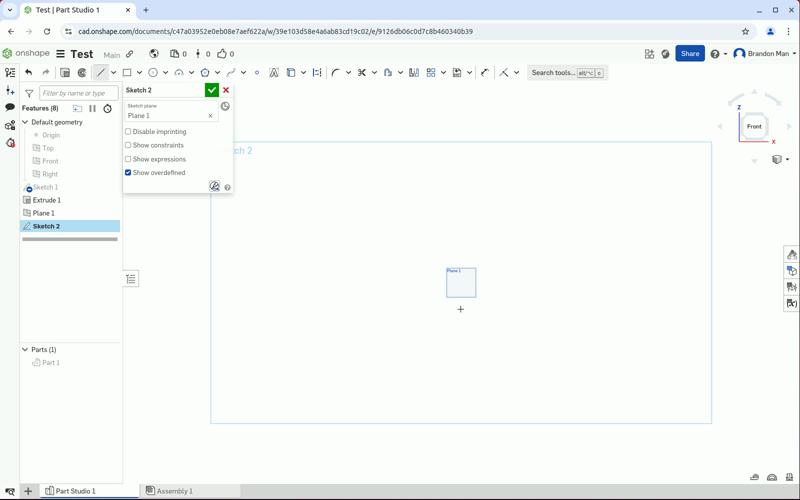
click(460, 308)
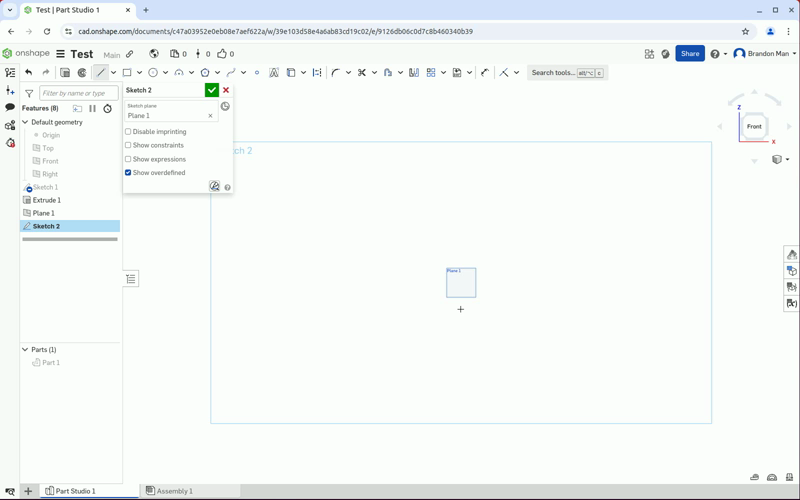
key_up(shift)
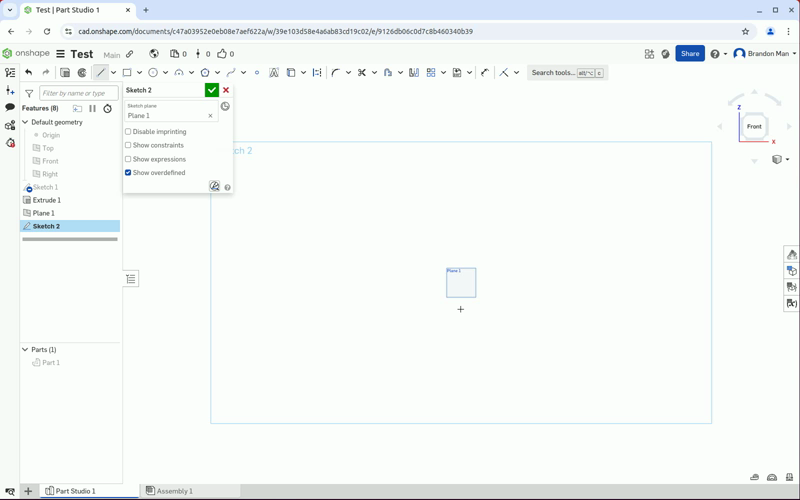
key_down(shift)
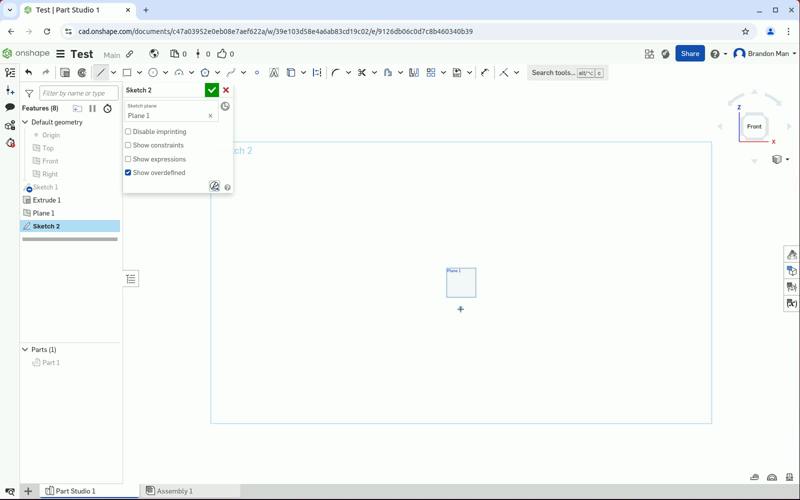
mouse_move(572, 308)
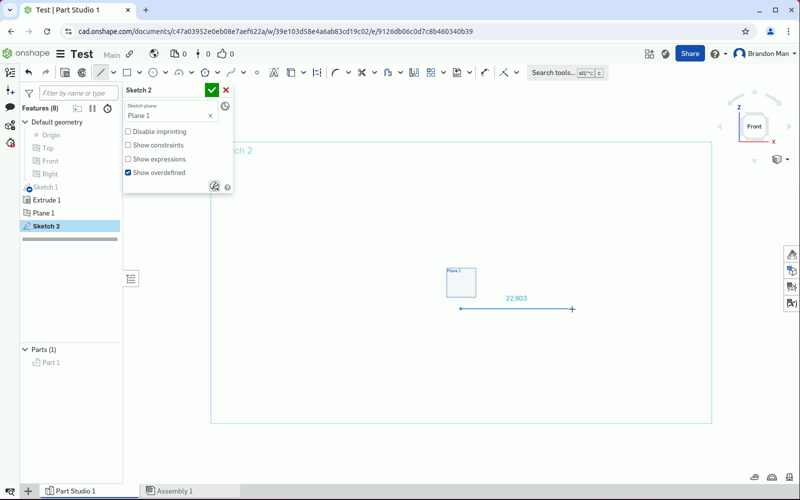
click(572, 308)
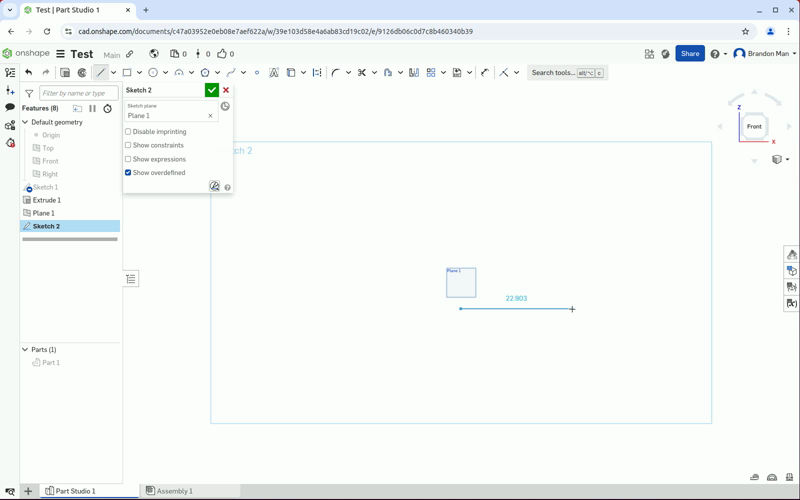
key_up(shift)
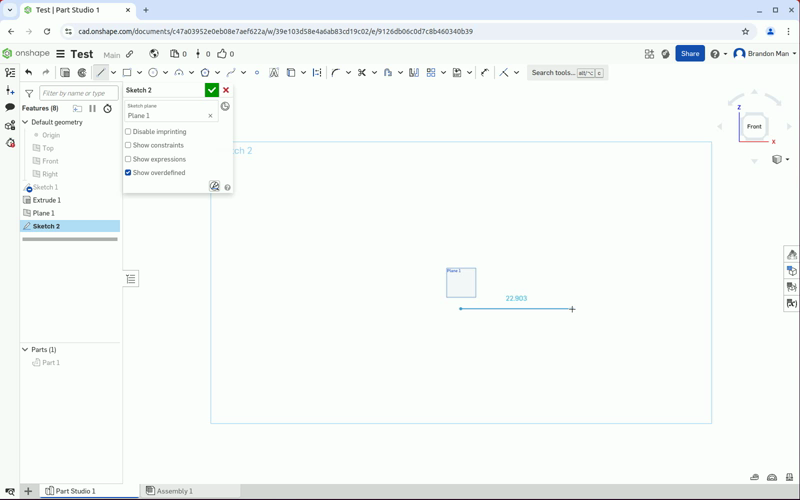
key_down(shift)
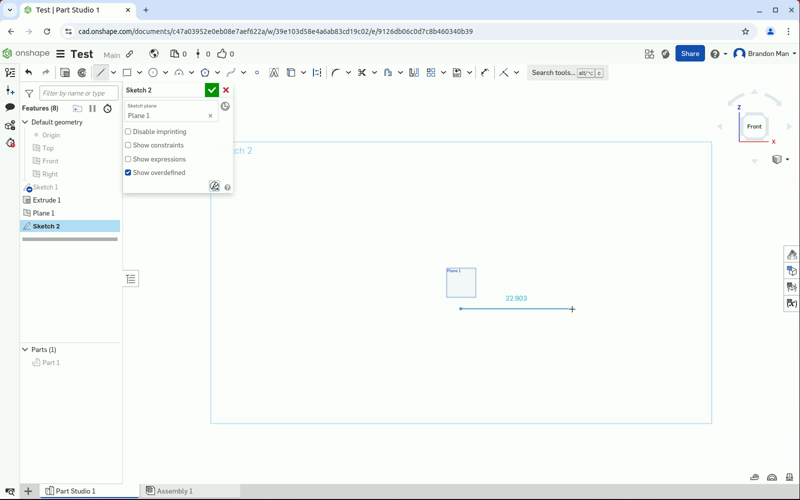
mouse_move(589, 308)
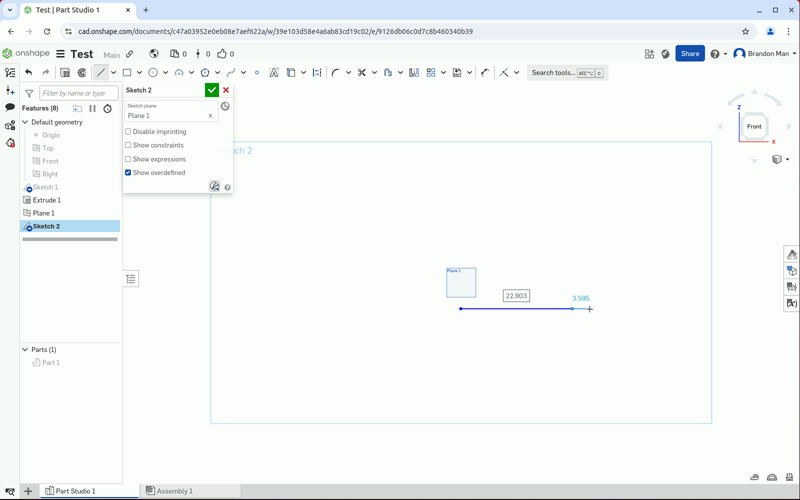
mouse_move(572, 284)
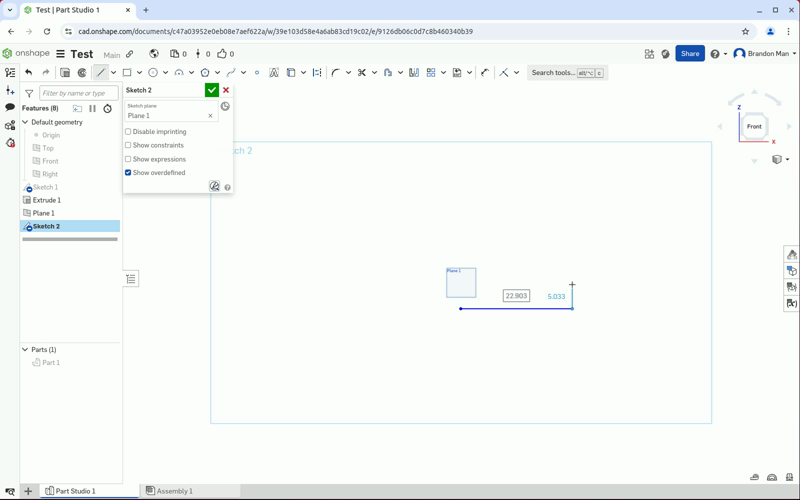
click(572, 284)
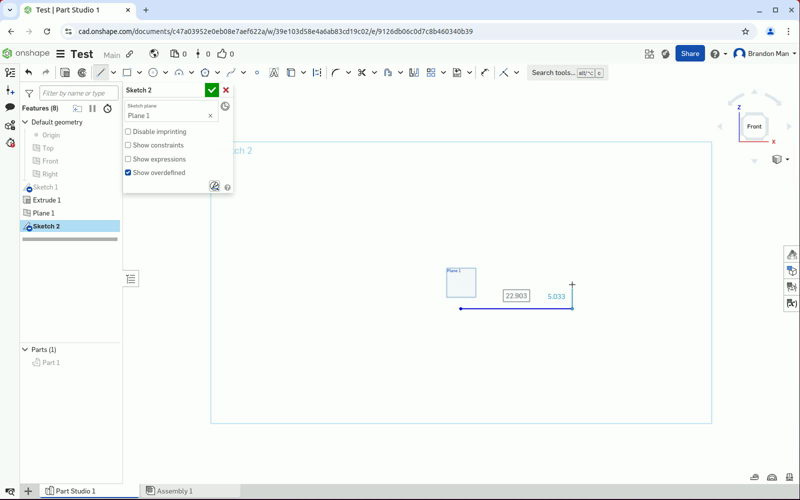
key_up(shift)
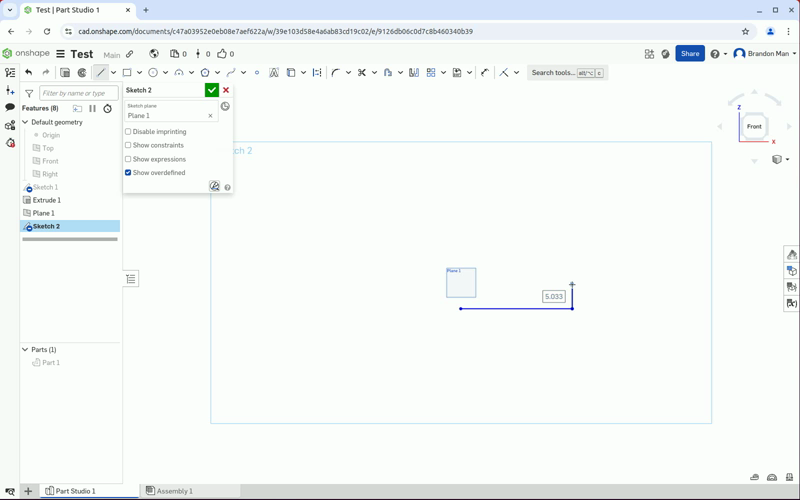
key_down(shift)
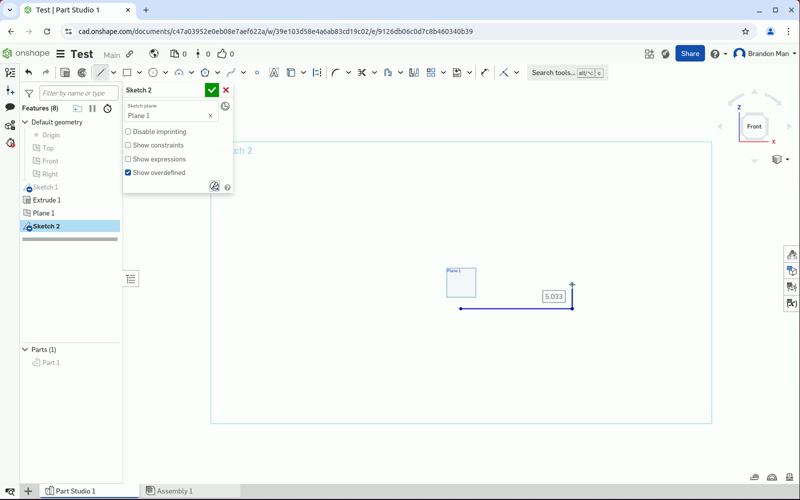
mouse_move(460, 284)
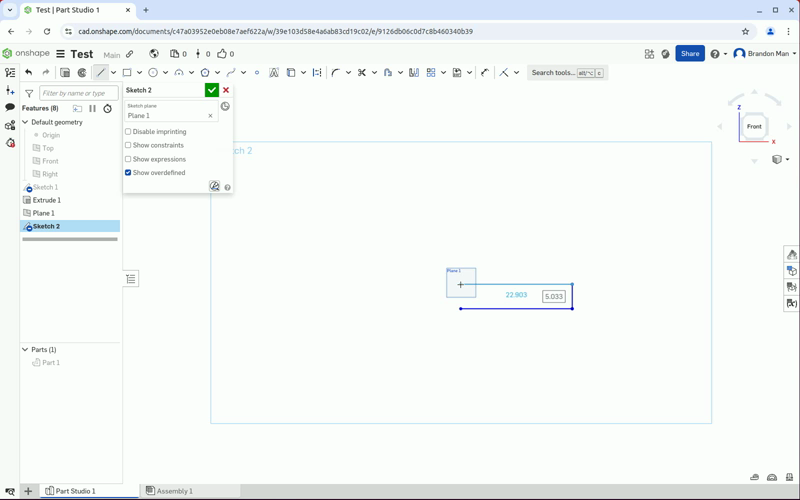
click(460, 284)
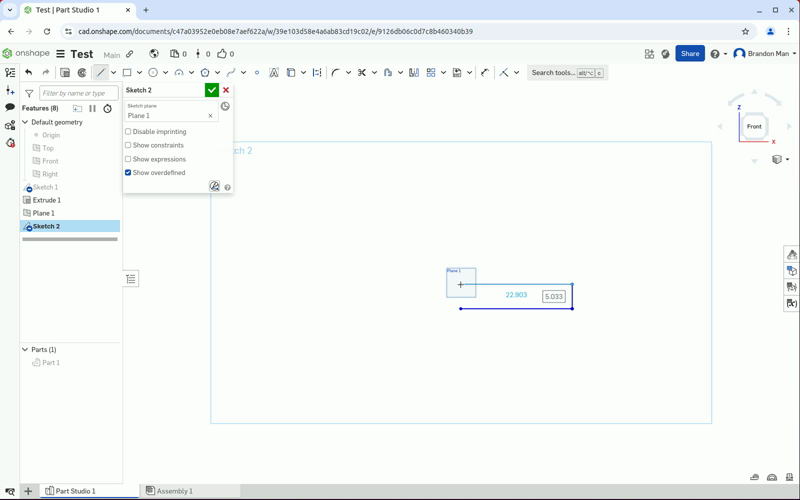
key_up(shift)
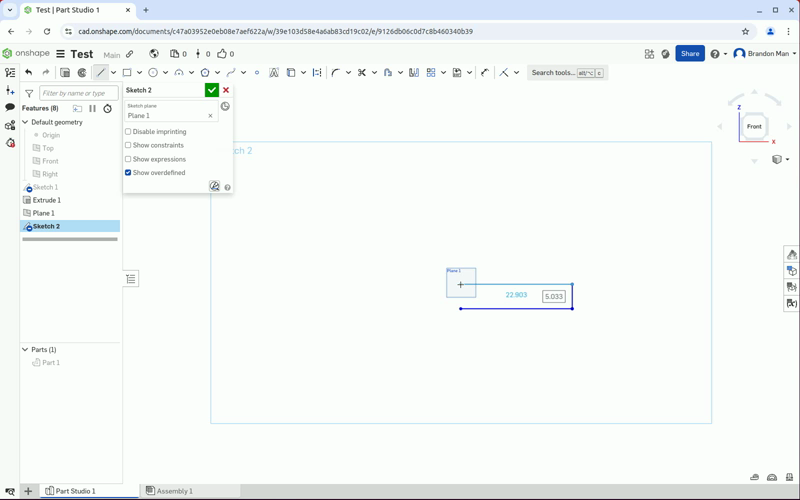
mouse_move(490, 284)
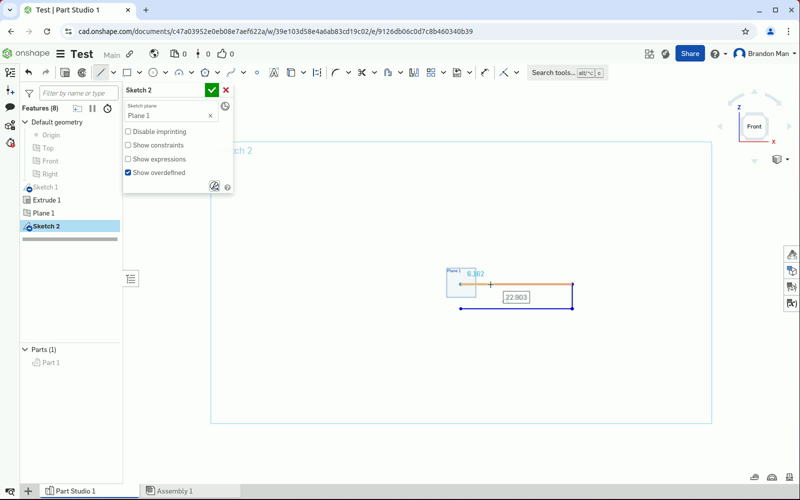
key_down(shift)
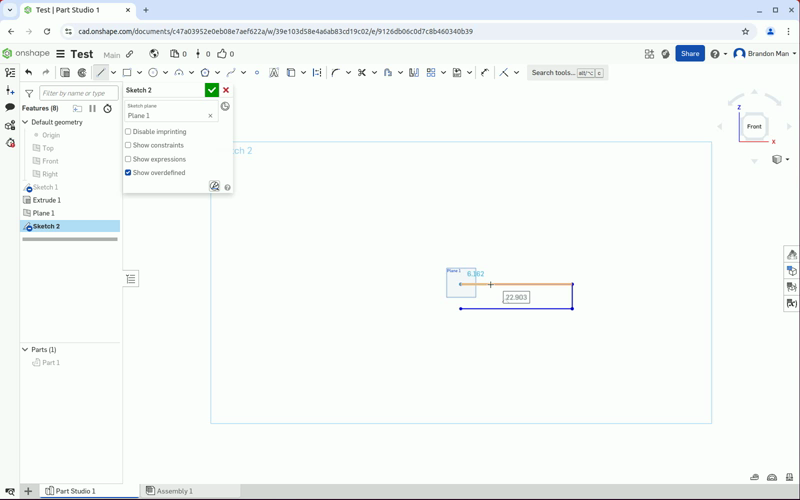
mouse_move(460, 308)
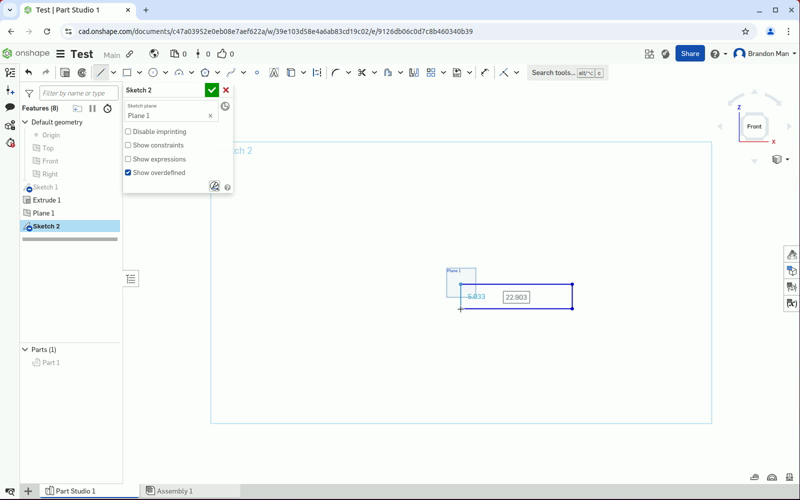
key_up(shift)
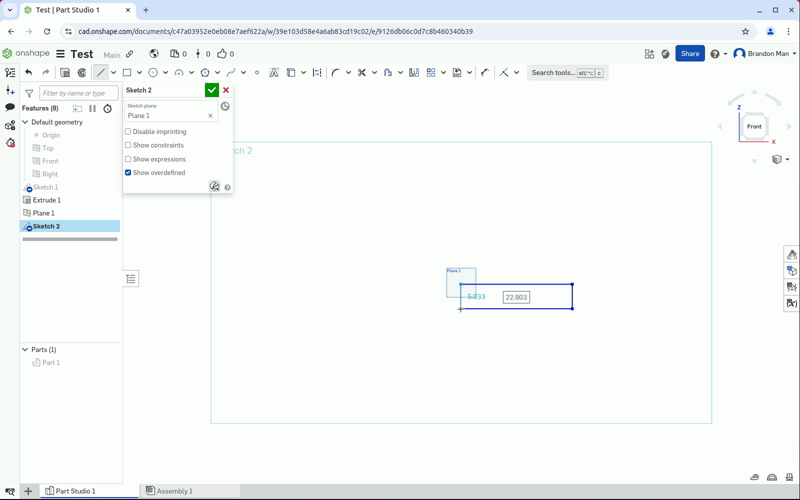
click(460, 308)
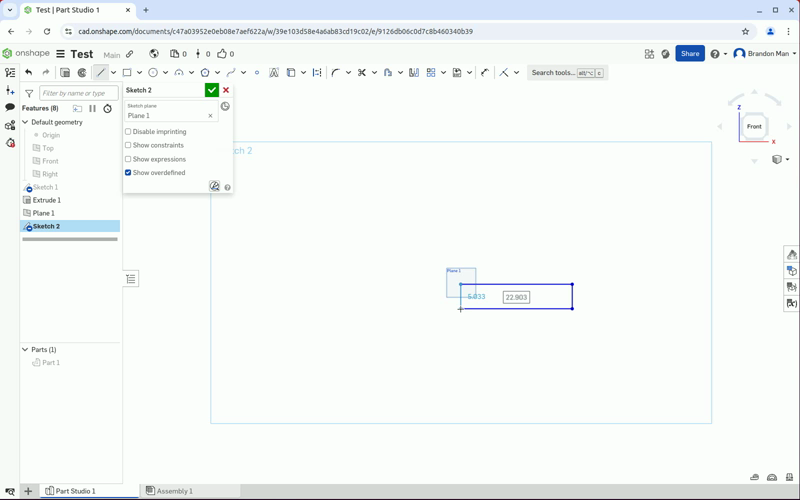
key(esc)
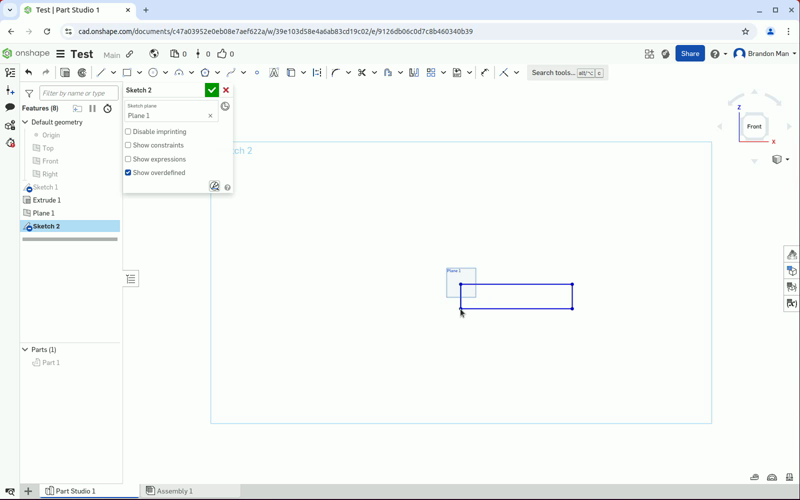
mouse_move(492, 298)
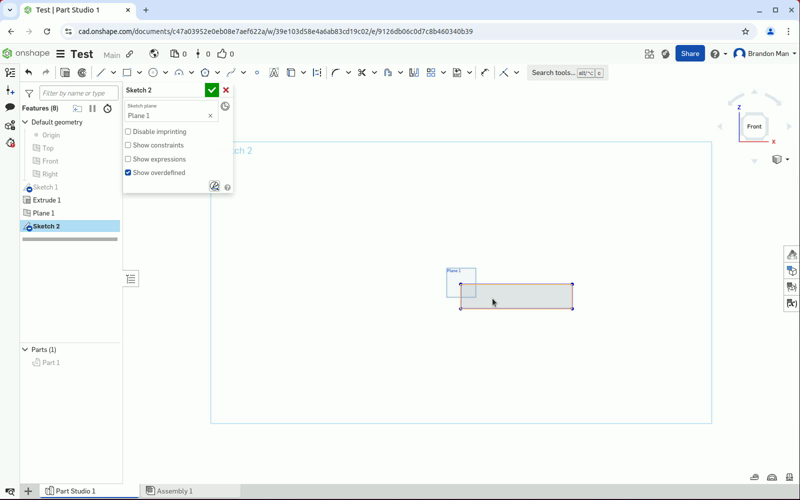
click(492, 298)
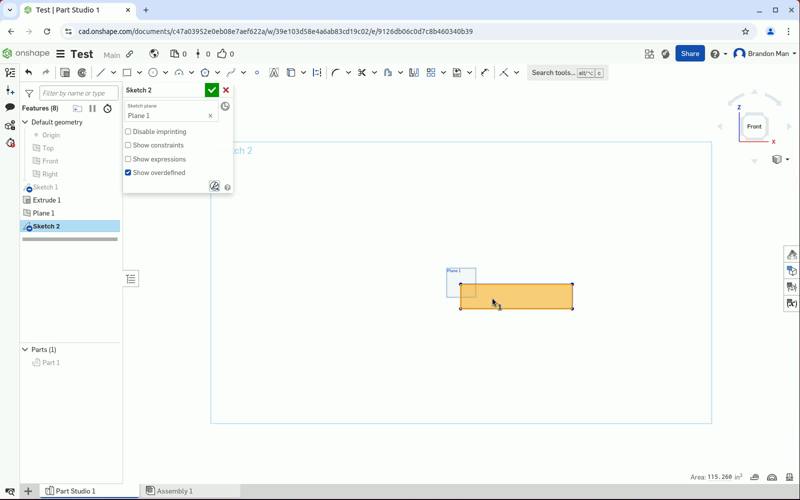
mouse_move(73, 352)
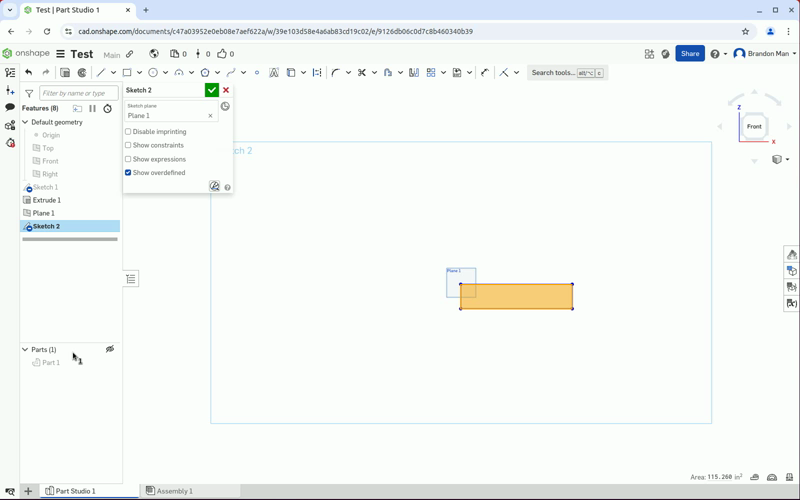
key(shift+y)
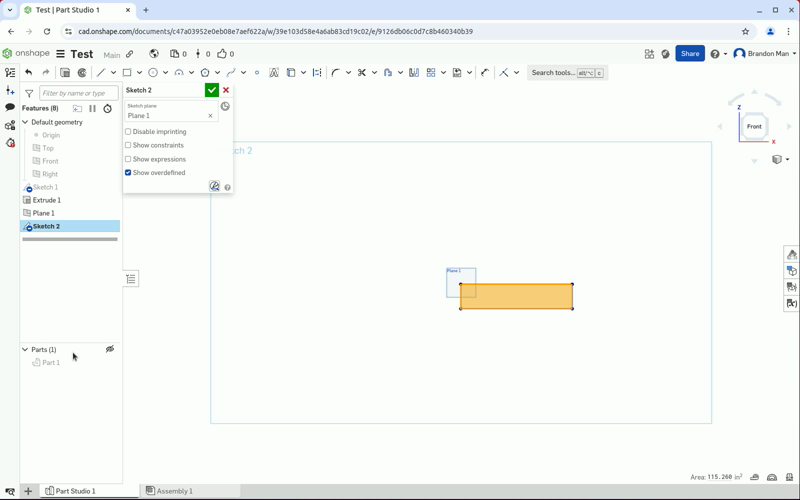
key(shift+e)
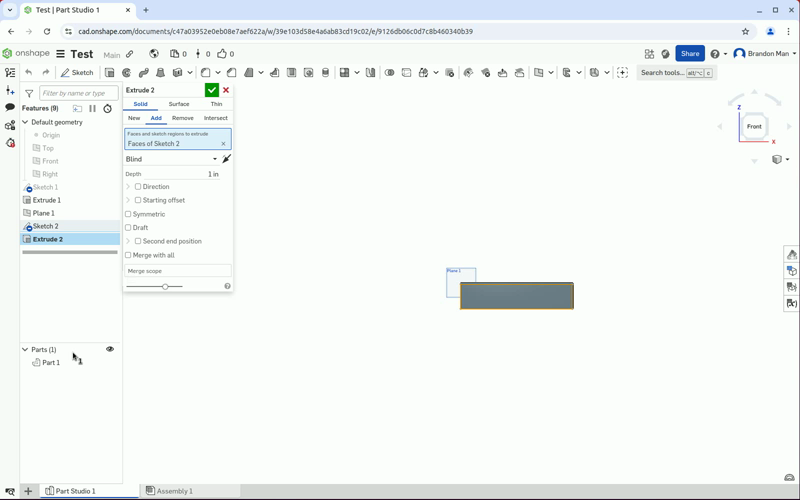
mouse_move(143, 106)
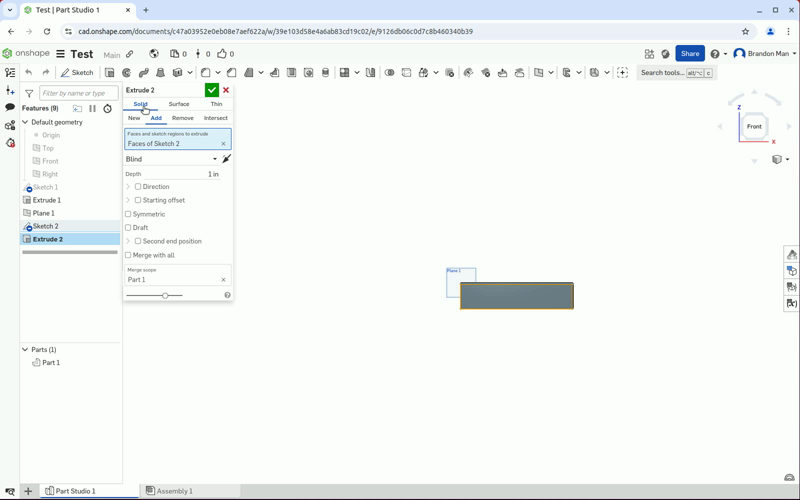
click(143, 106)
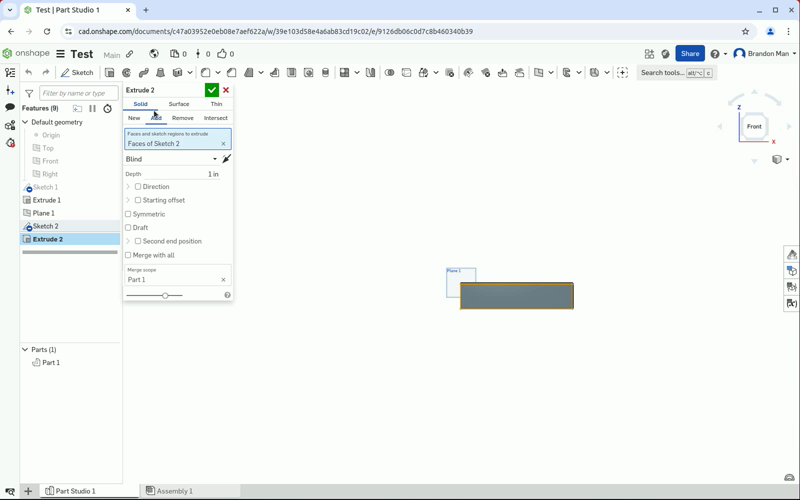
mouse_move(186, 120)
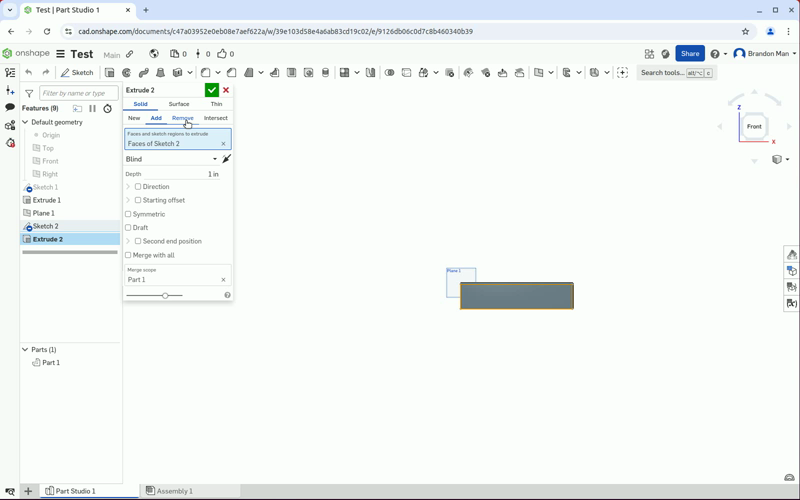
click(186, 120)
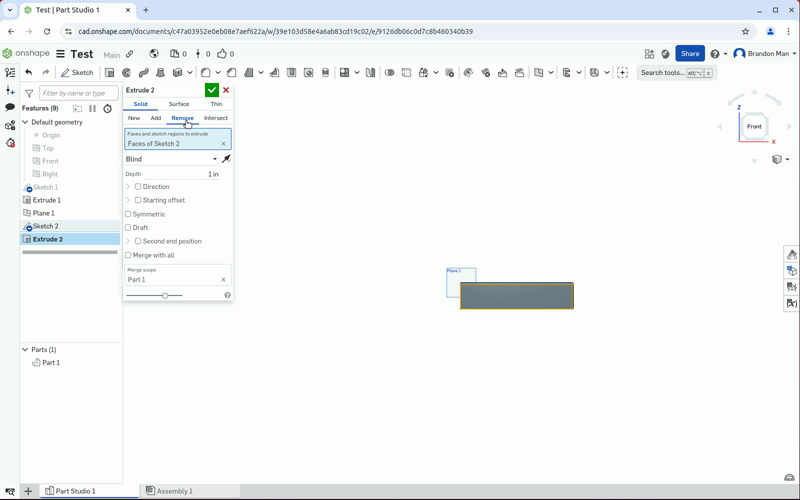
key(tab, 4)
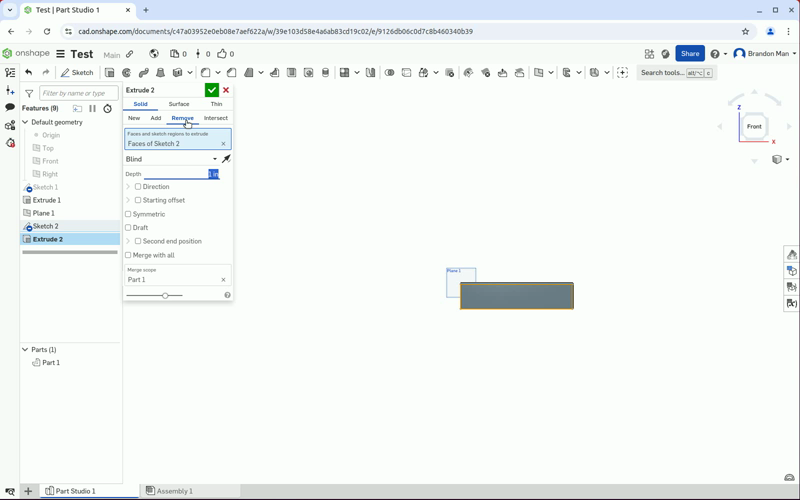
text(3.37)
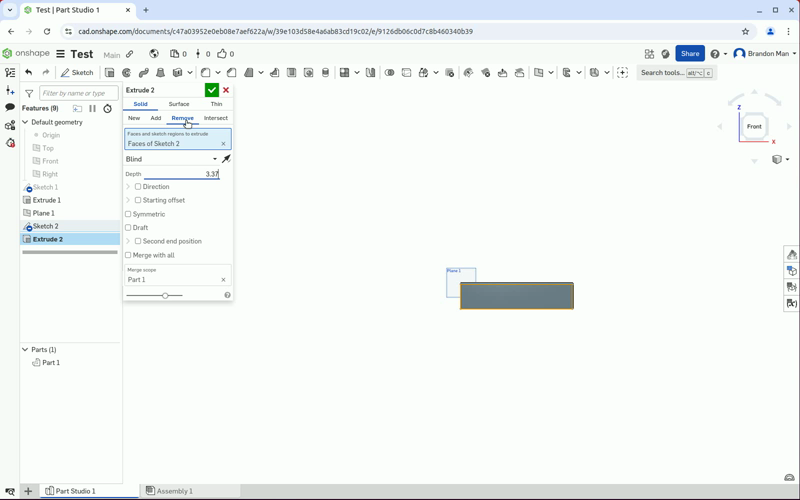
key(tab, 6)
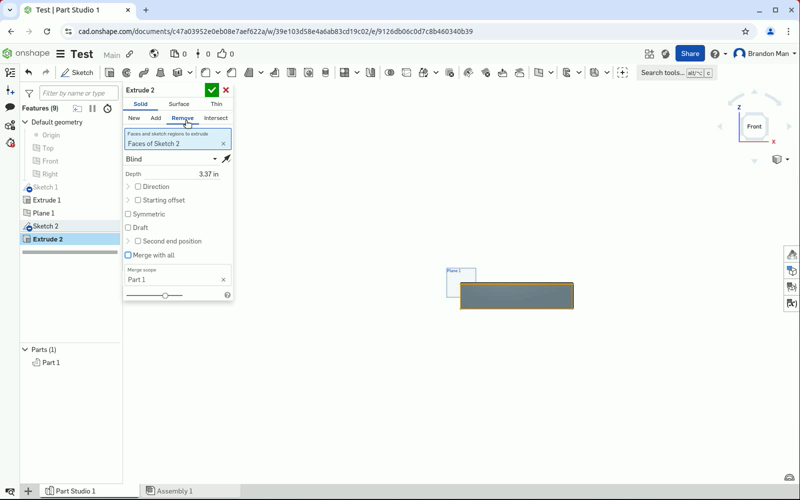
key(space)
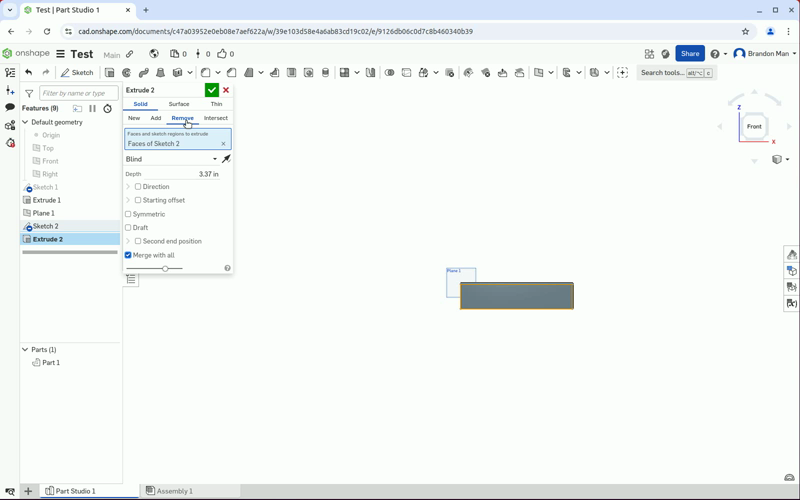
key(enter)
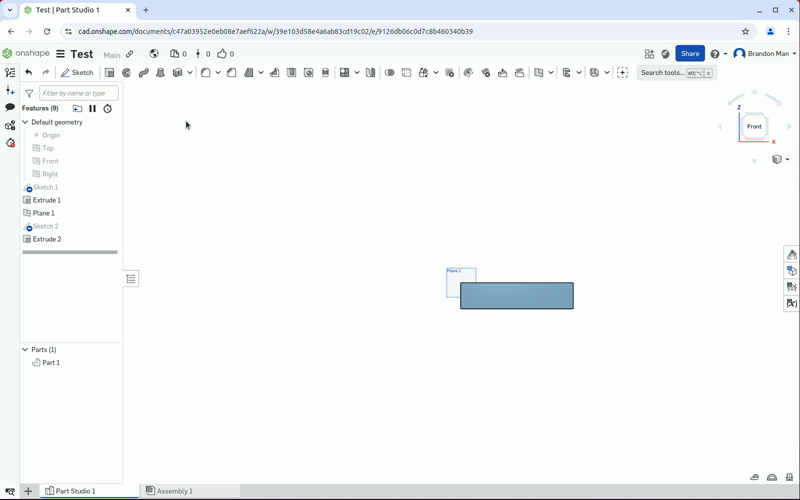
key(shift+h)
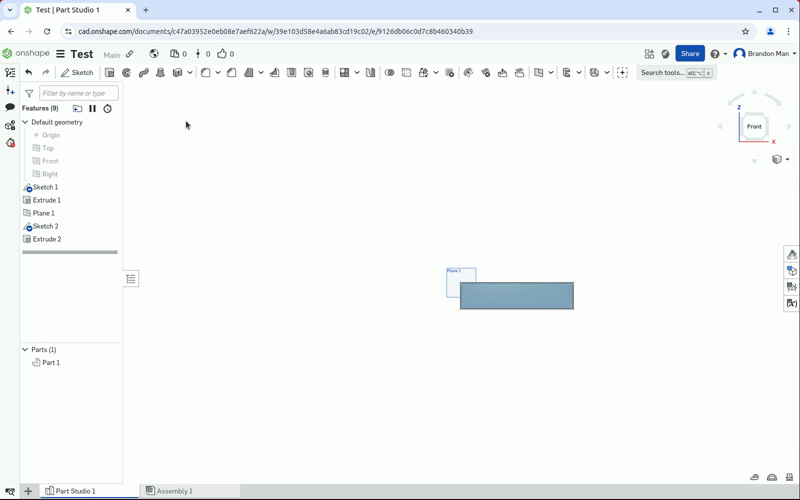
key(shift+h)
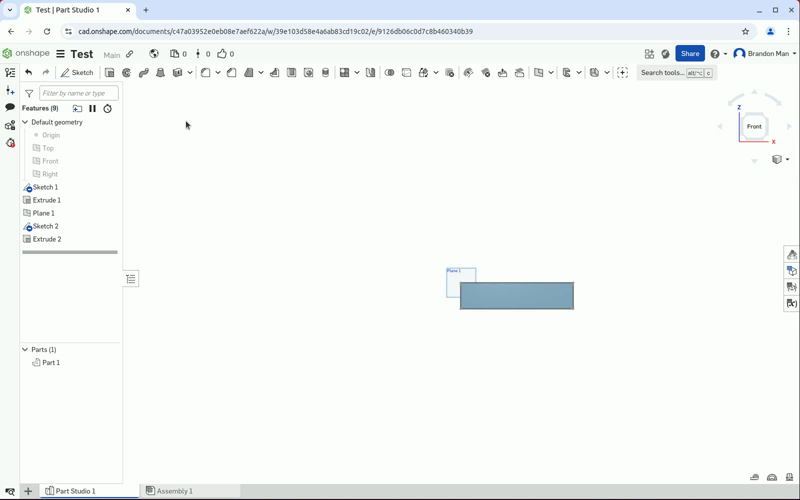
key(shift+7)
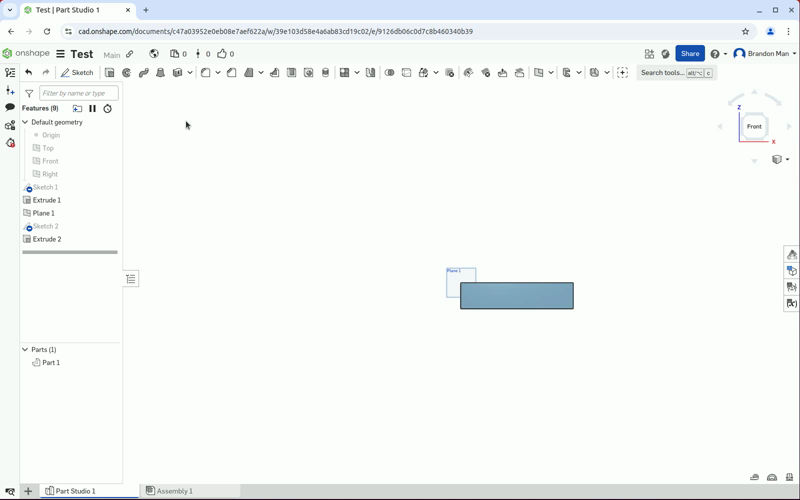
key(left, 2)
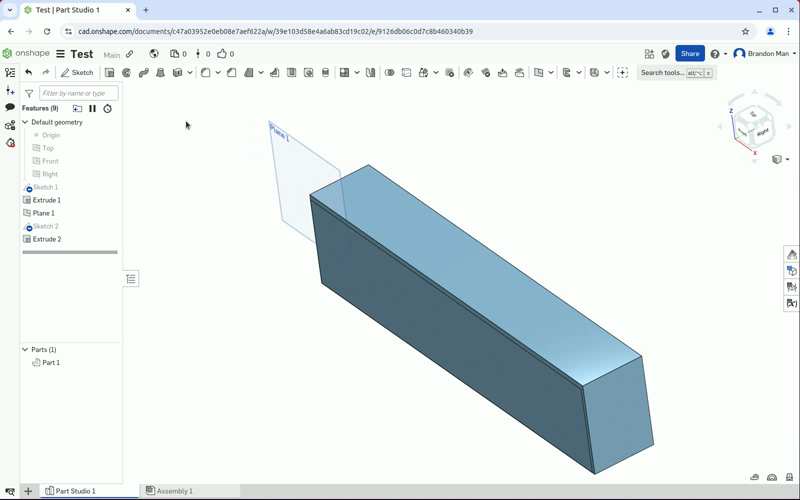
key(down, 2)
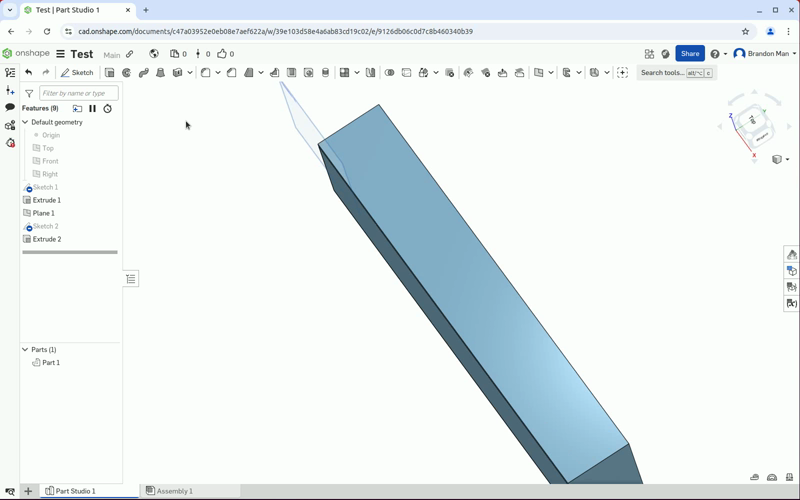
key(up, 2)
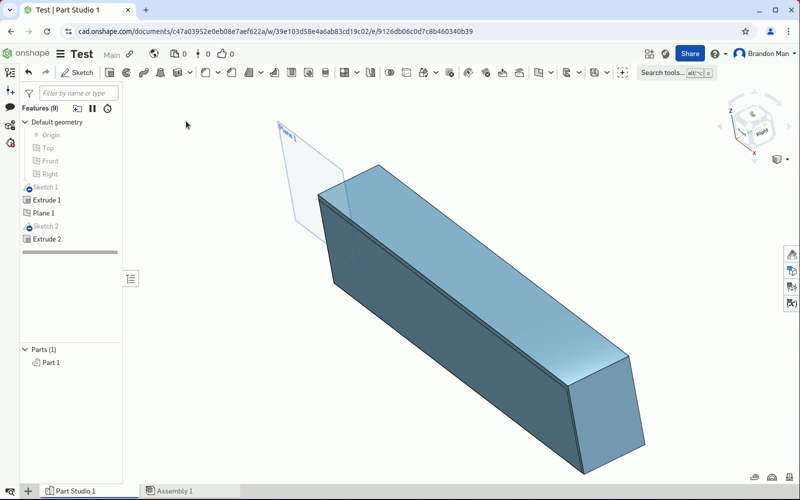
key(right, 2)
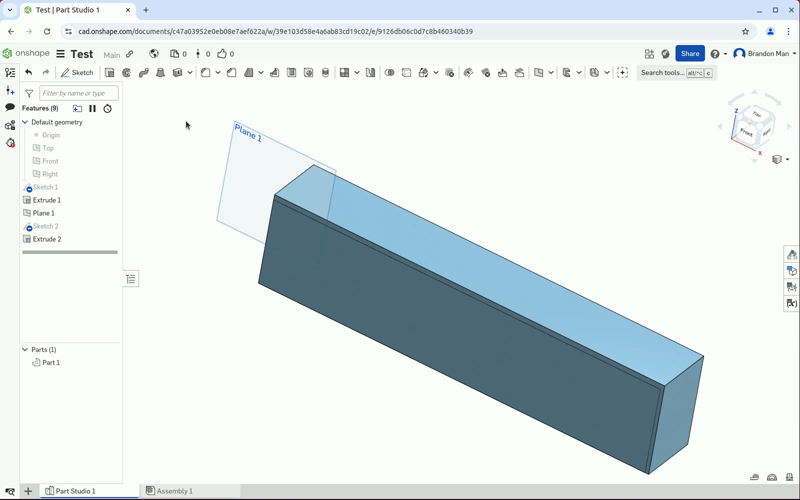
mouse_move(73, 189)
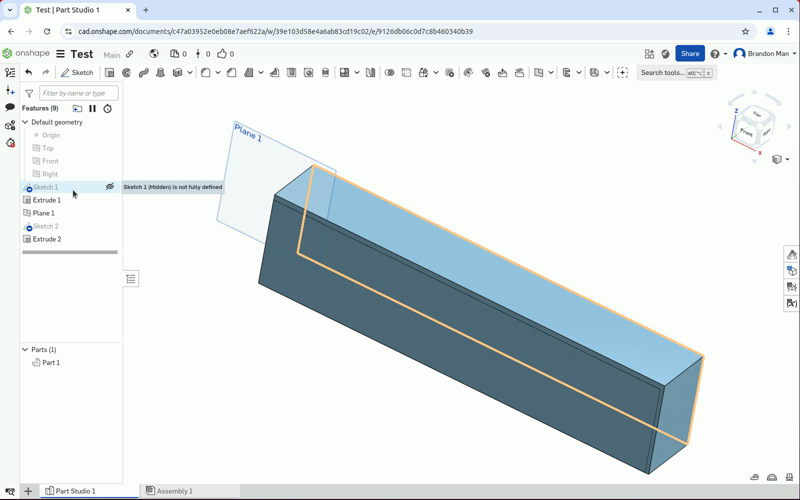
click(73, 189)